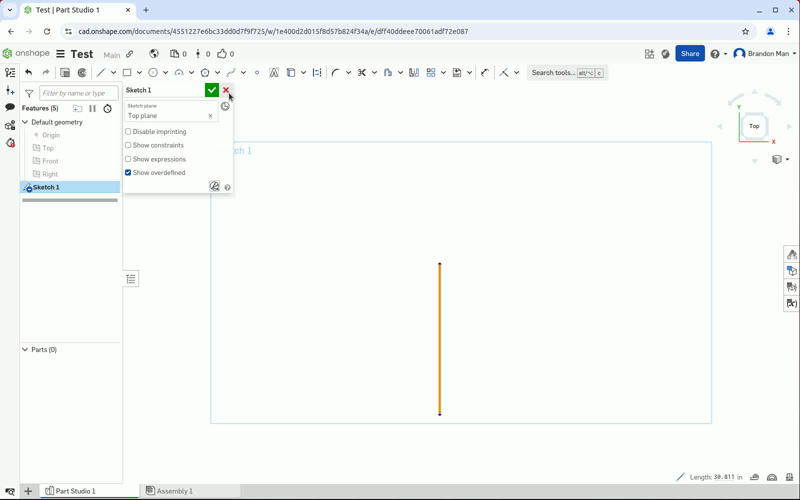
key(shift+h)
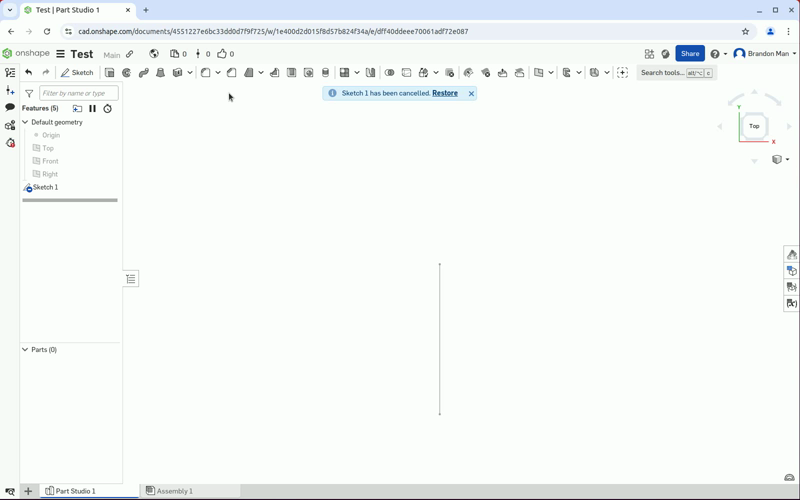
mouse_move(73, 352)
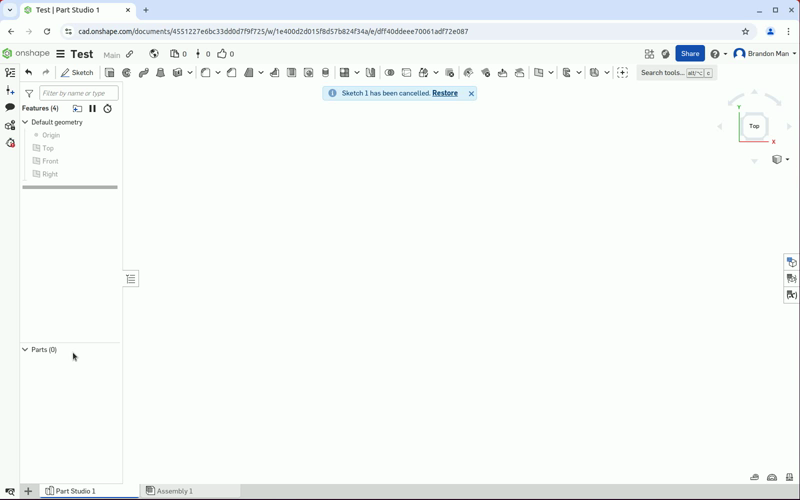
key(y)
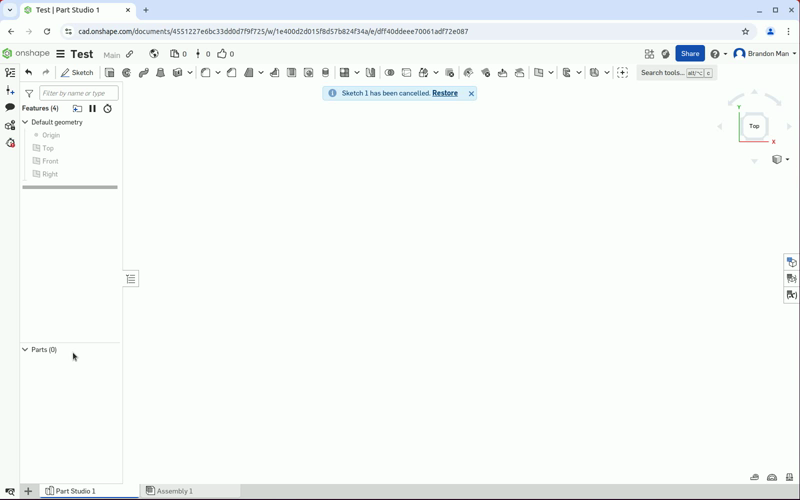
key(shift+p)
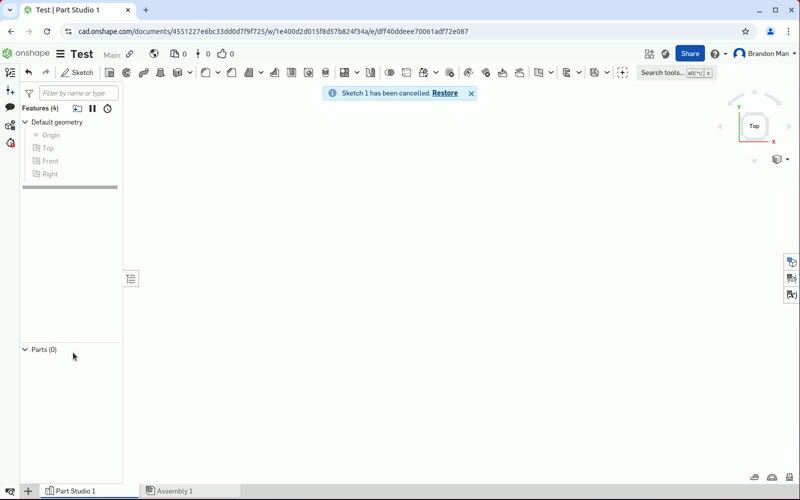
key(space)
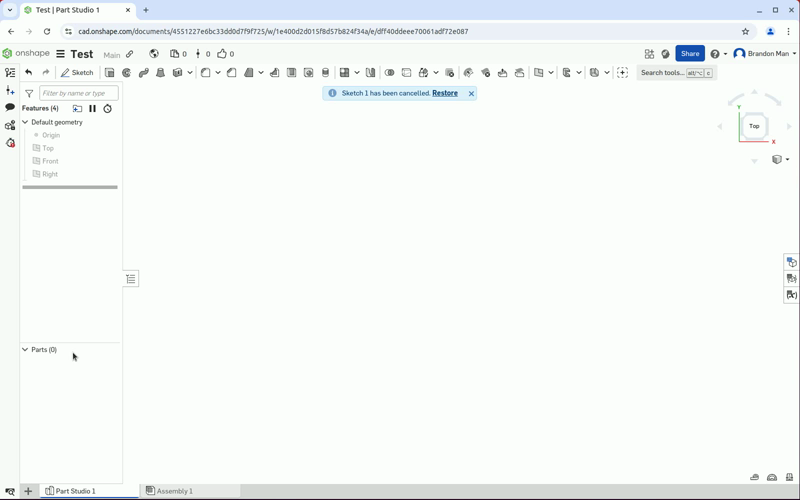
key_down(shift)
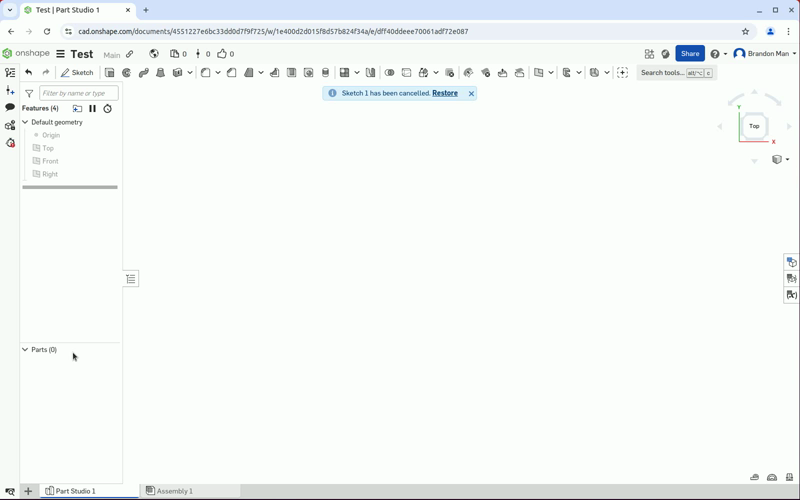
key(up)
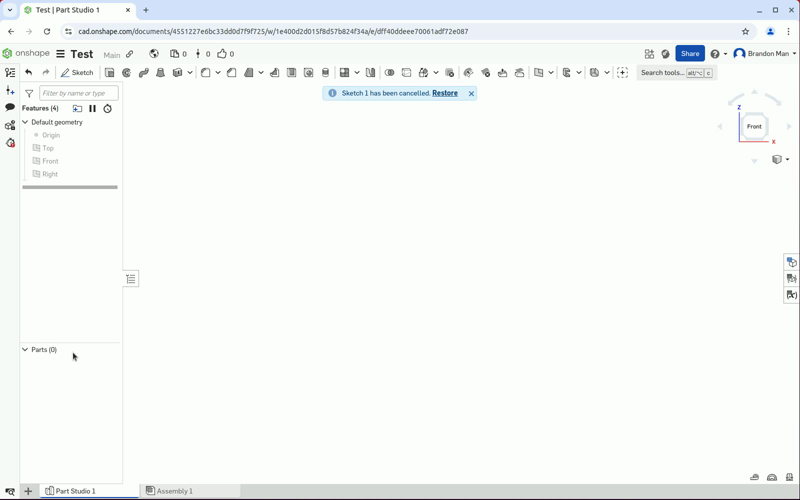
key_up(shift)
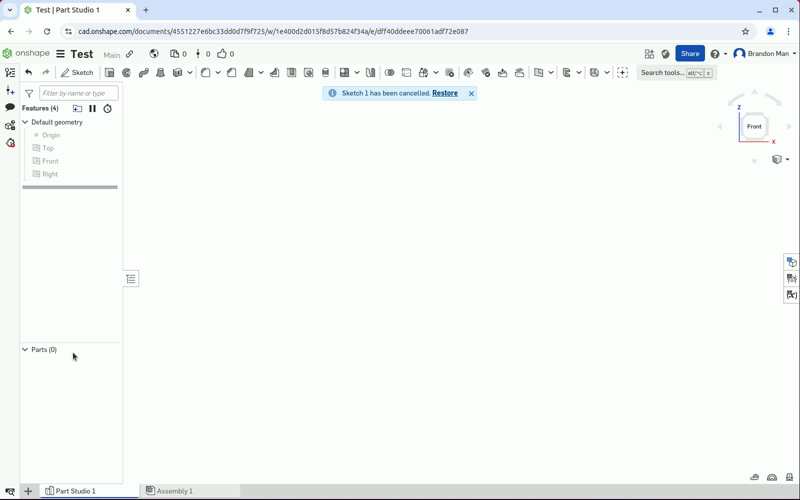
mouse_move(73, 352)
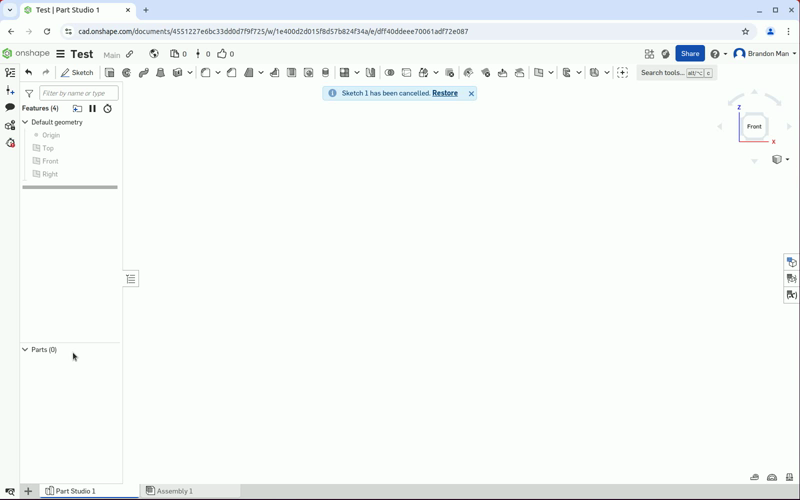
key(shift+y)
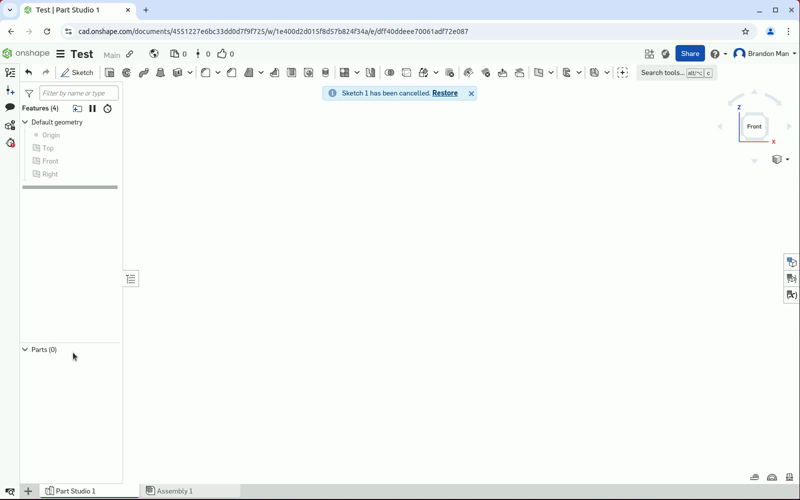
key(shift+s)
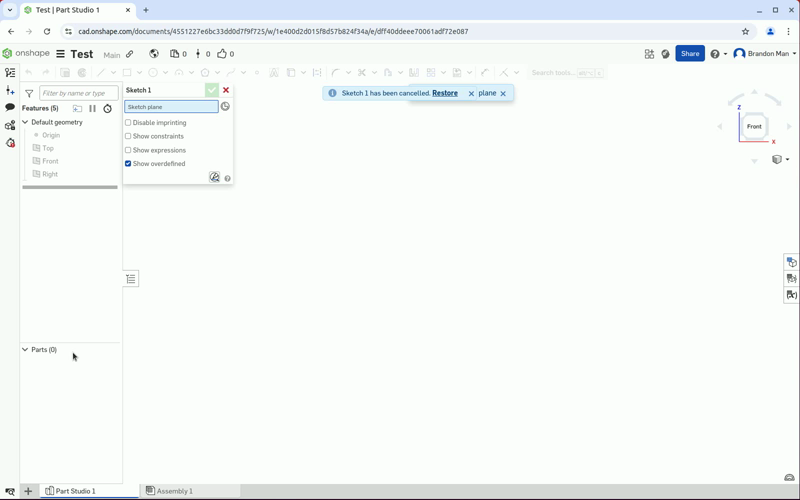
mouse_move(73, 163)
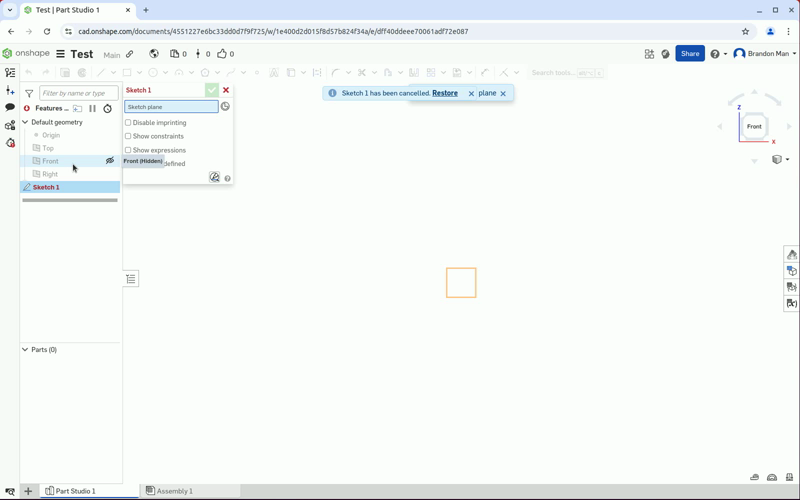
click(73, 163)
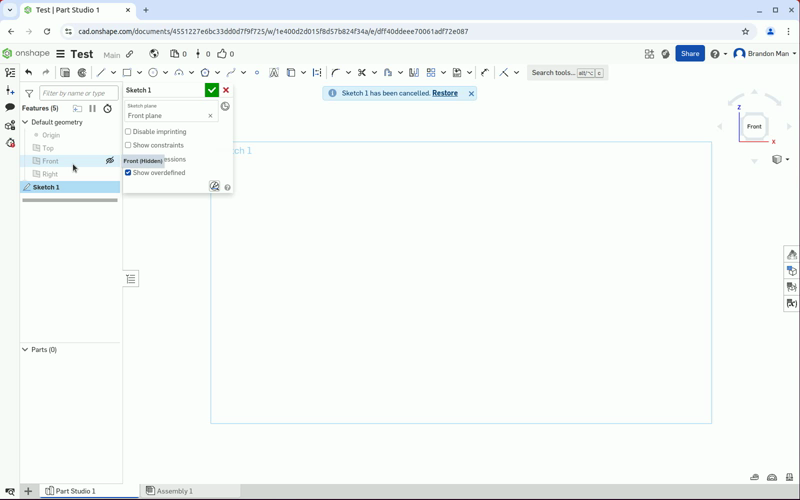
mouse_move(73, 352)
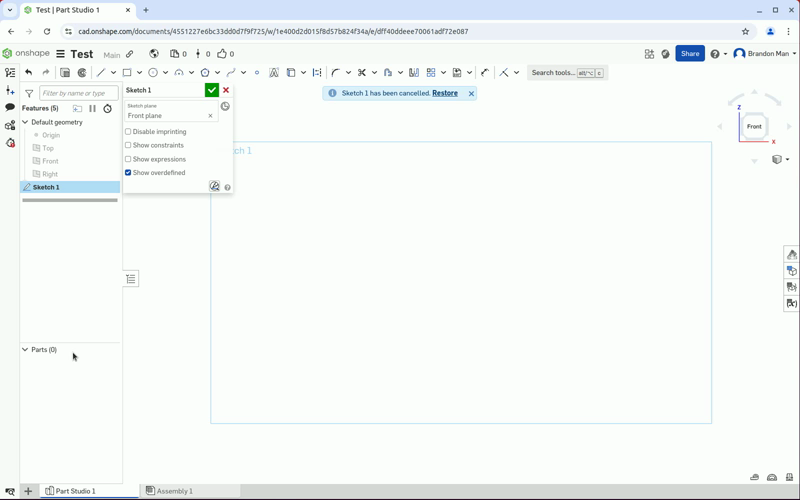
key(y)
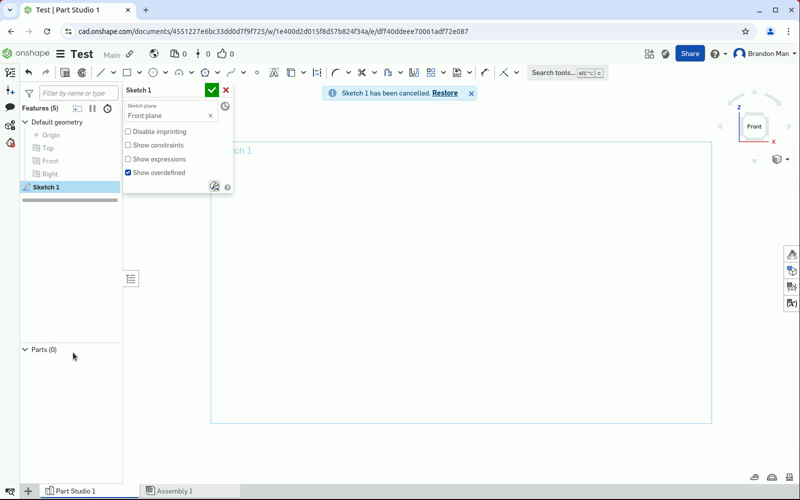
key(l)
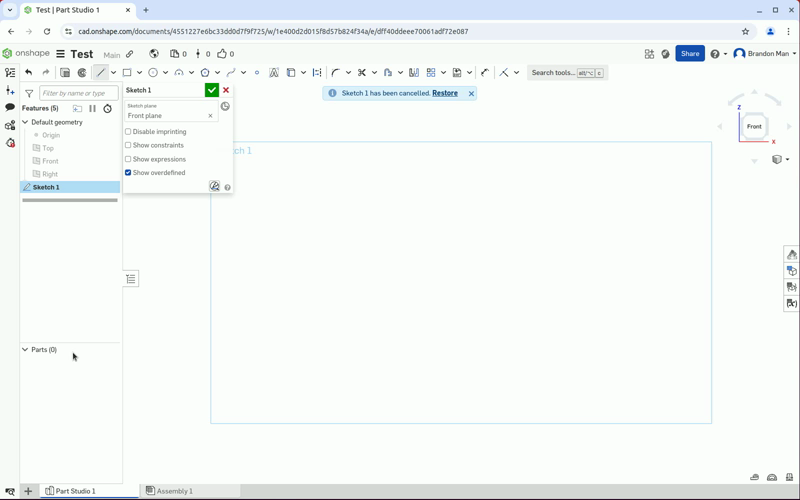
key_down(shift)
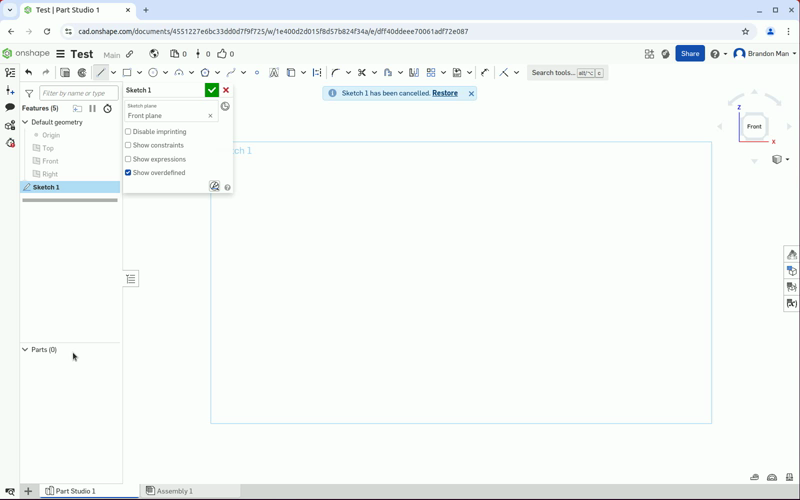
mouse_move(359, 395)
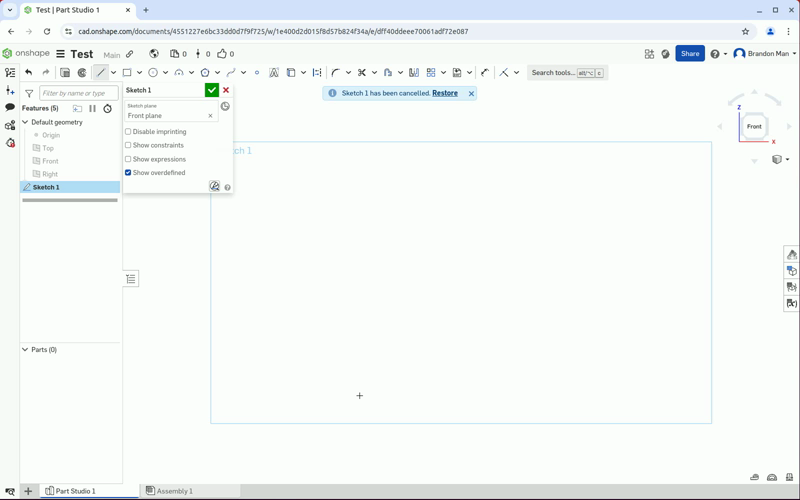
click(359, 395)
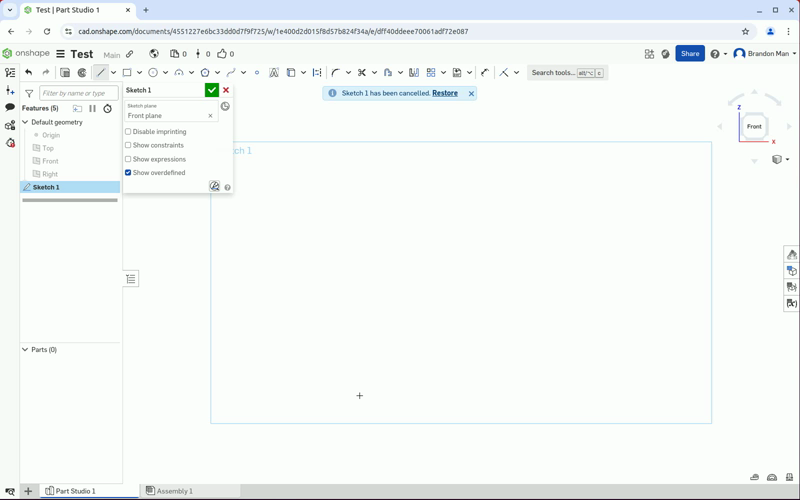
key_up(shift)
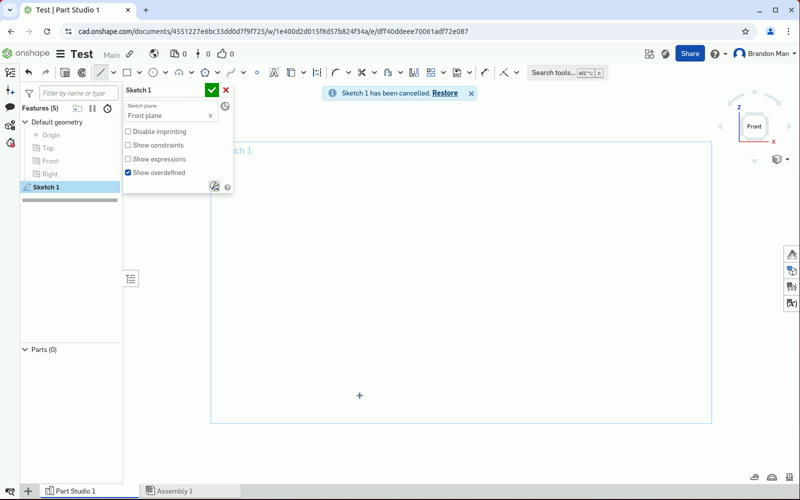
key_down(shift)
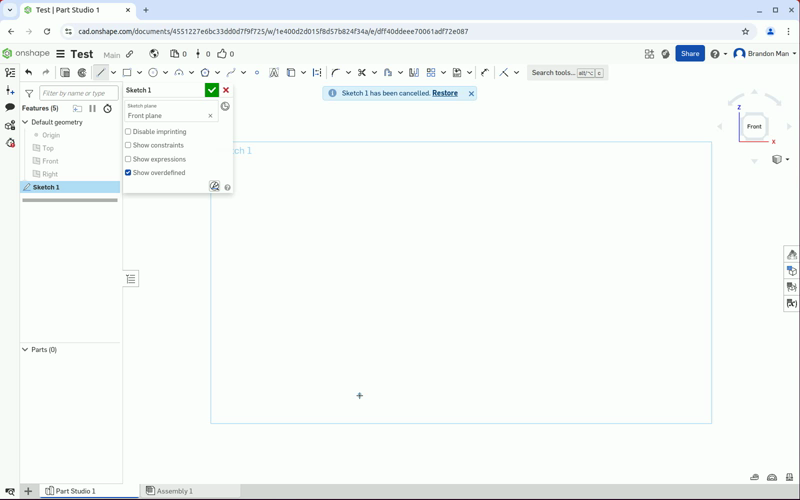
mouse_move(572, 395)
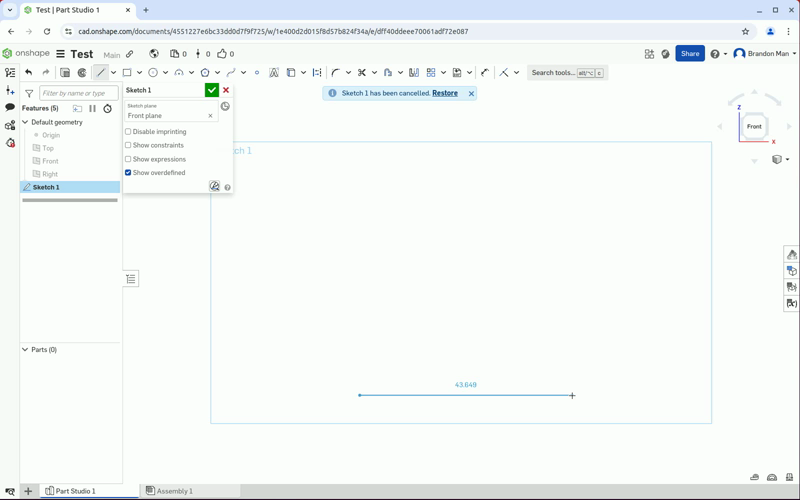
click(572, 395)
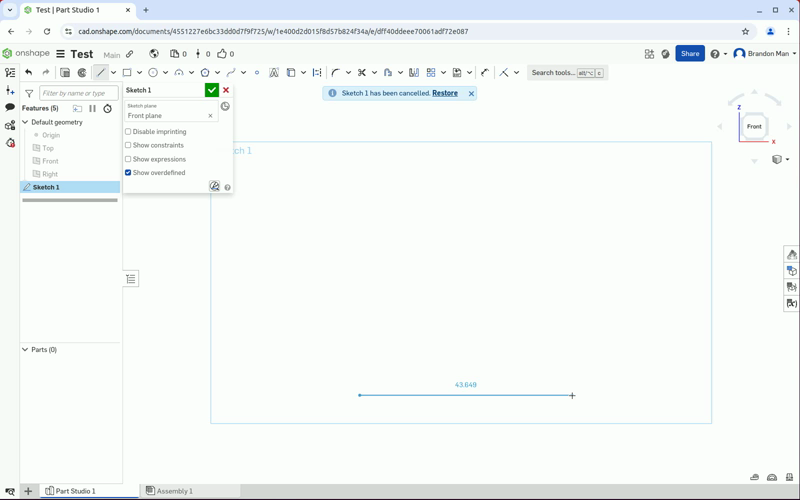
key_up(shift)
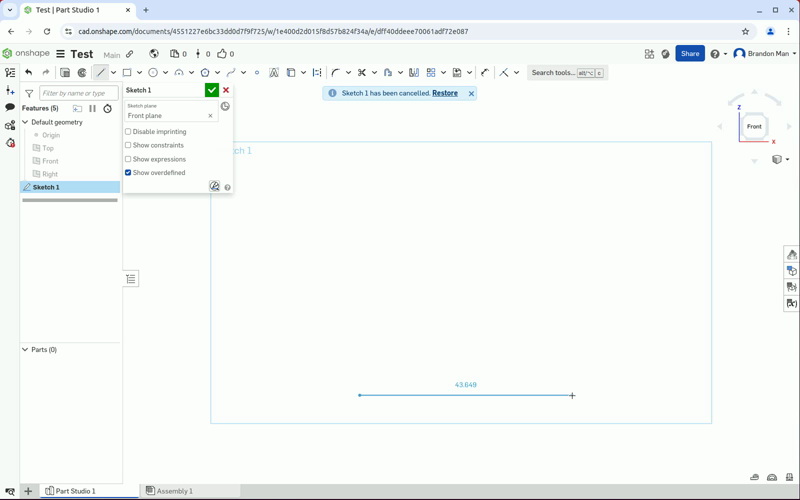
key_down(shift)
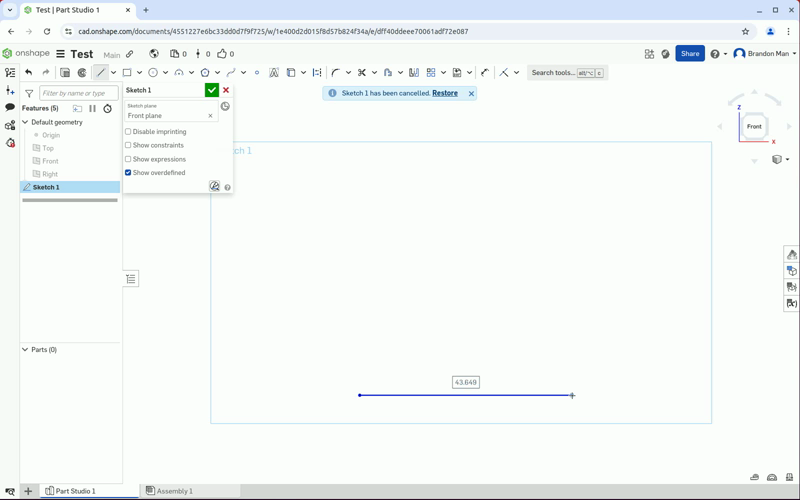
mouse_move(572, 183)
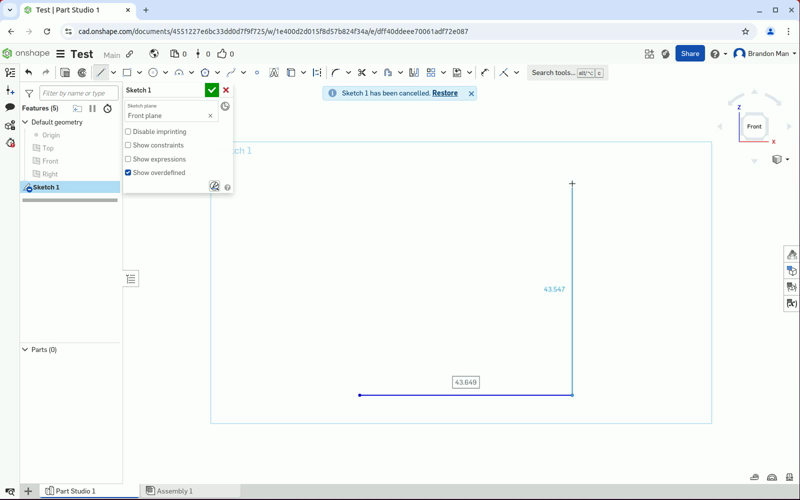
click(572, 183)
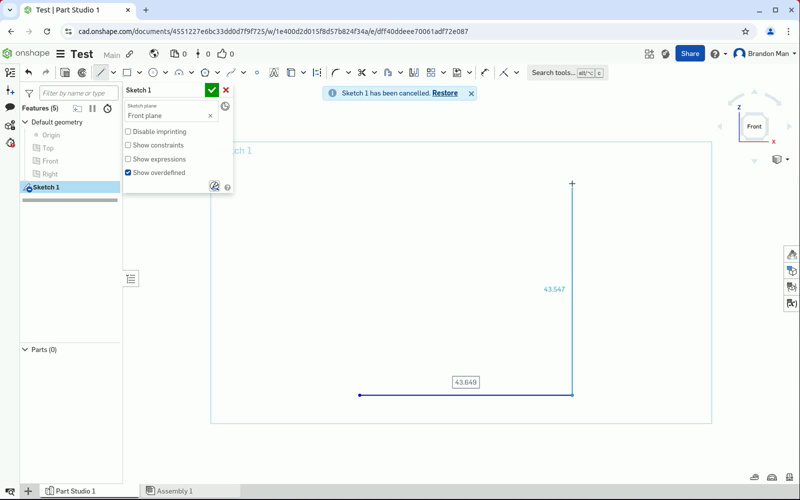
key_up(shift)
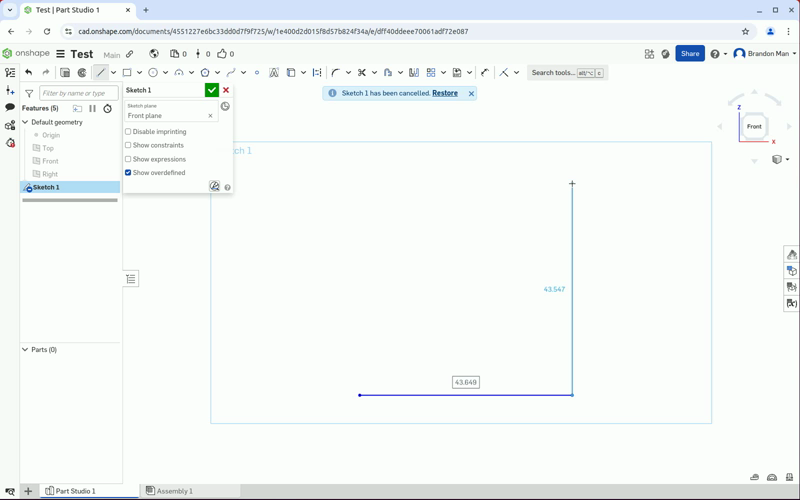
key_down(shift)
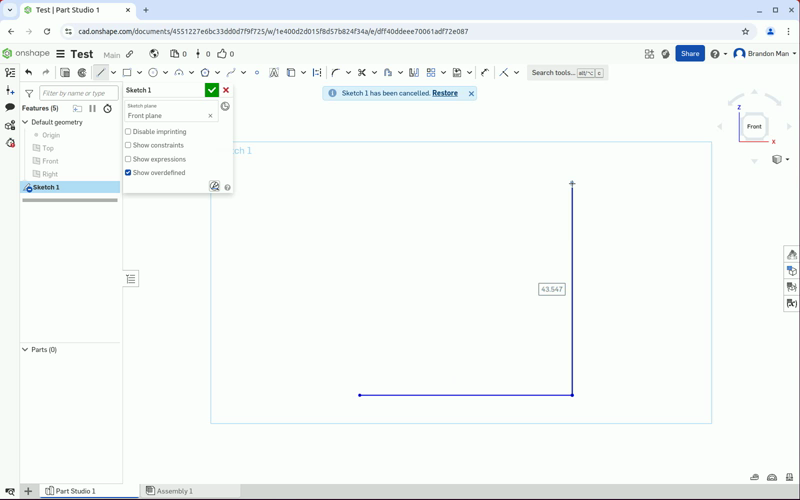
mouse_move(359, 395)
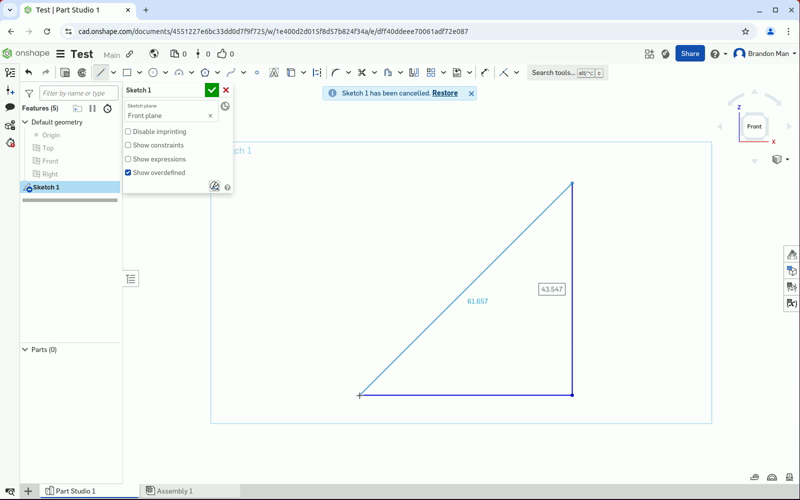
key_up(shift)
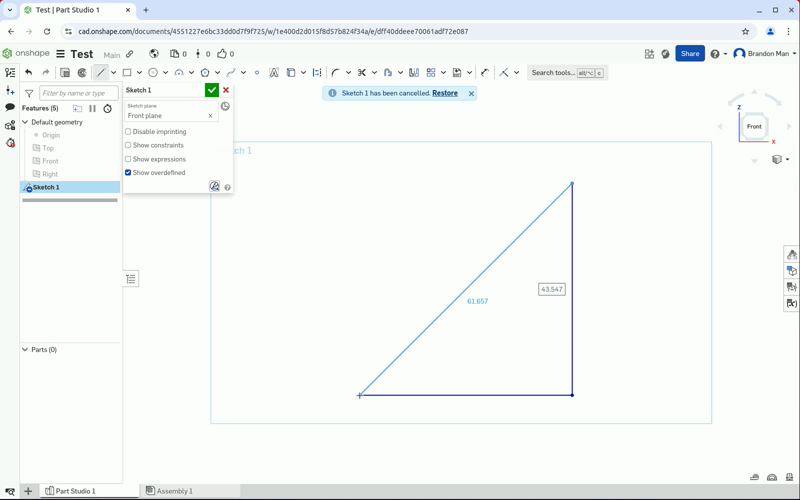
click(359, 395)
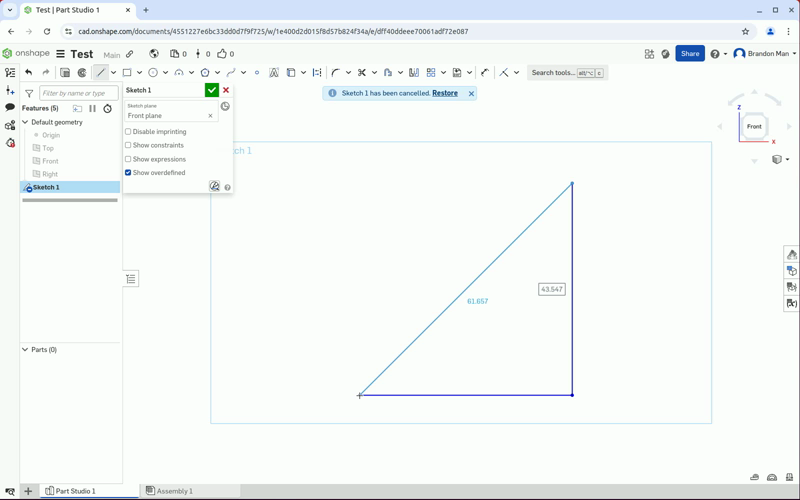
key(esc)
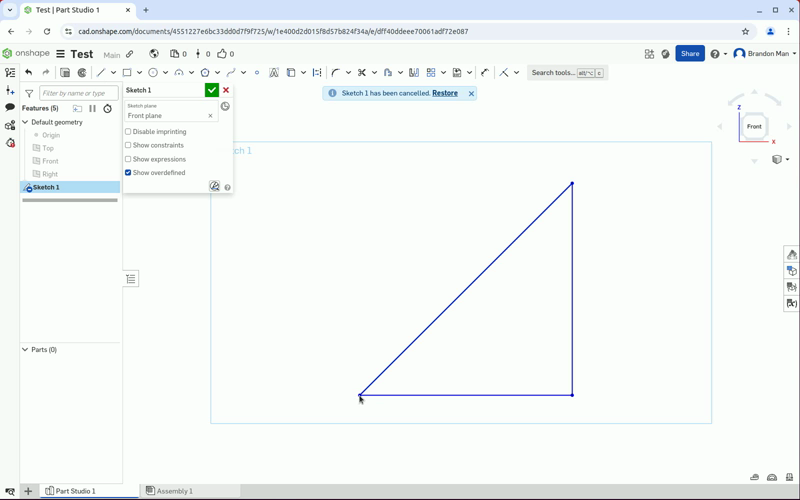
key(c)
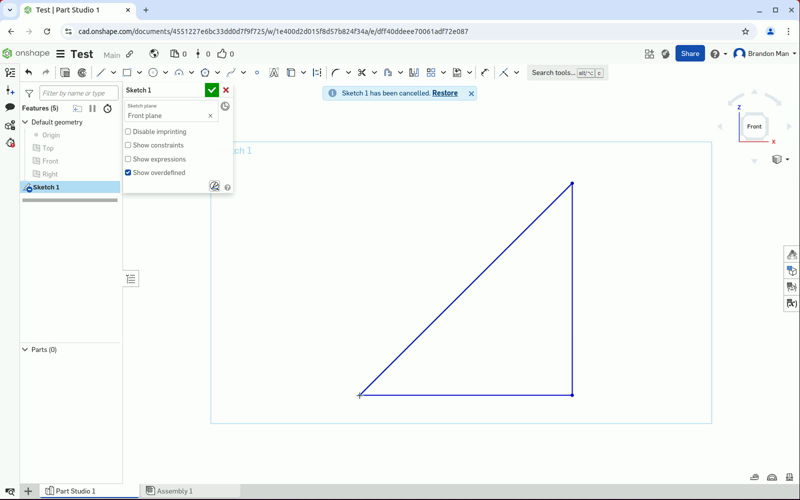
key_down(shift)
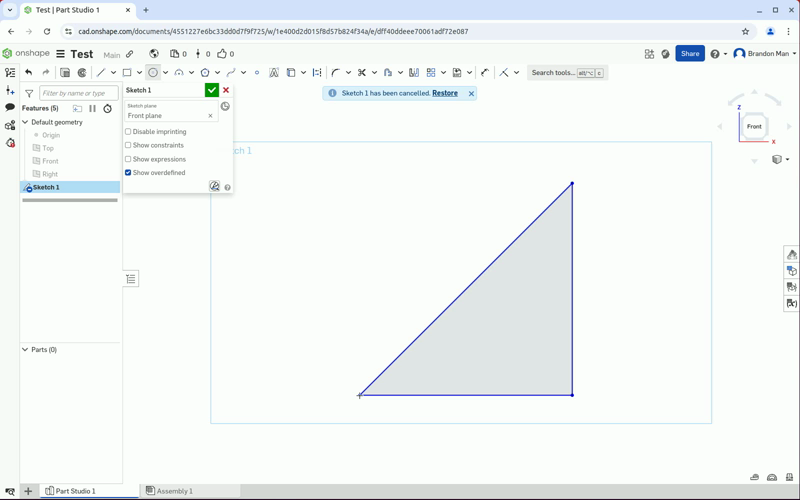
mouse_move(565, 388)
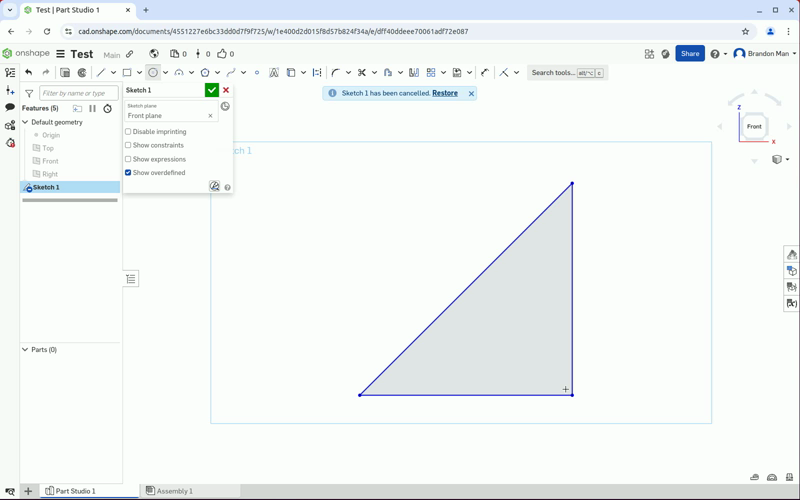
click(565, 388)
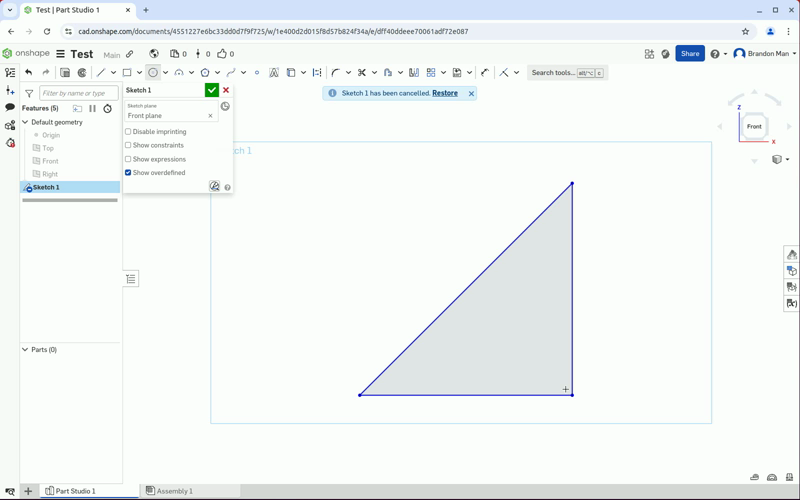
key_up(shift)
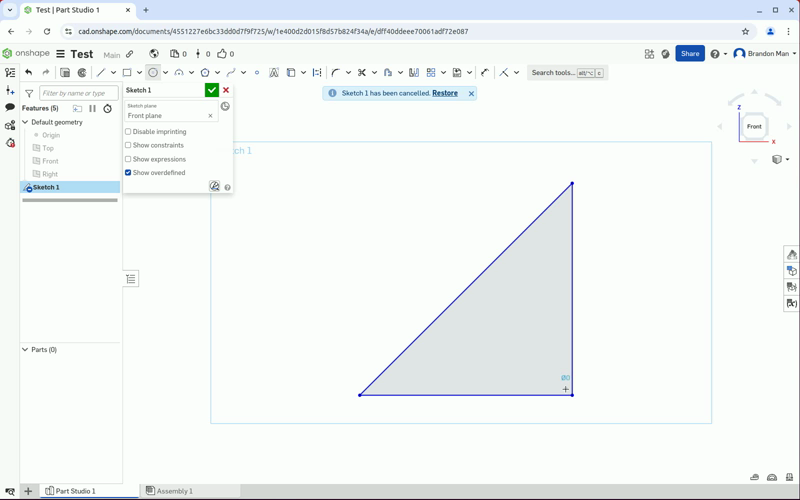
mouse_move(567, 388)
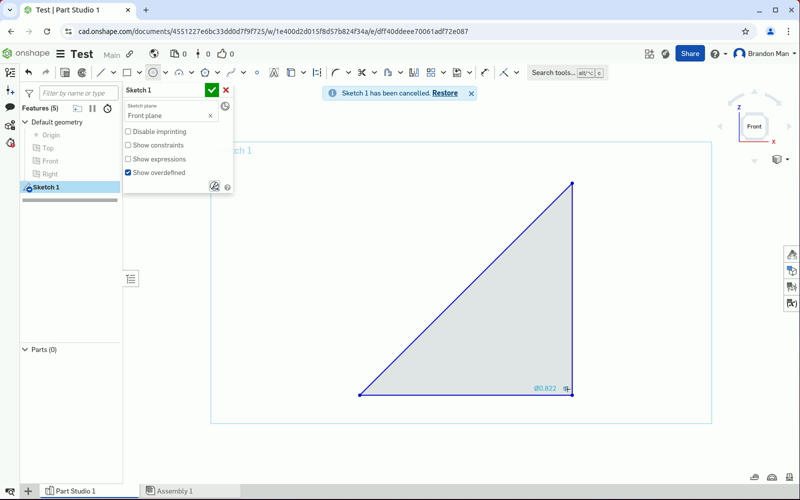
scroll(6)
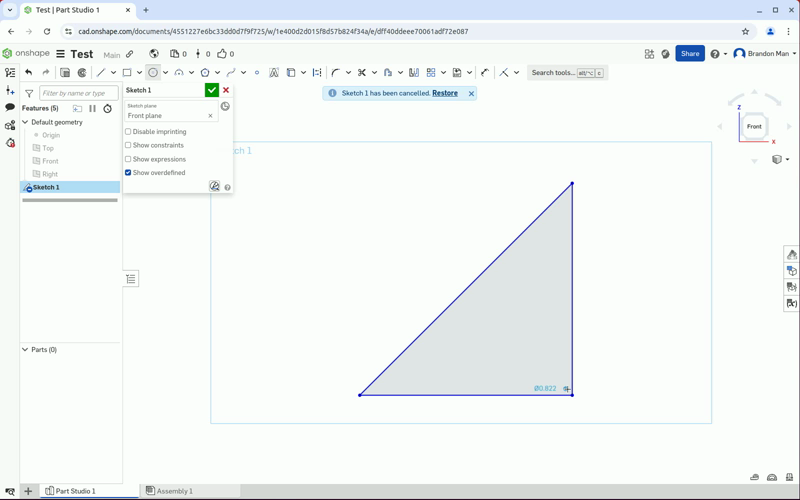
scroll(6)
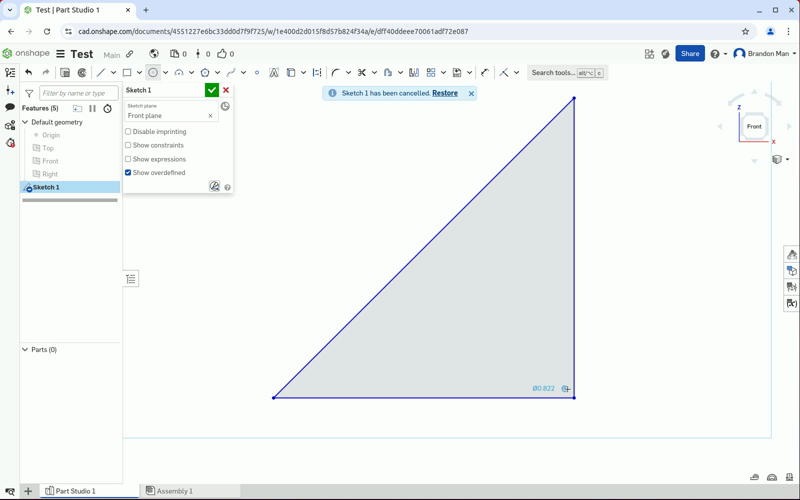
scroll(6)
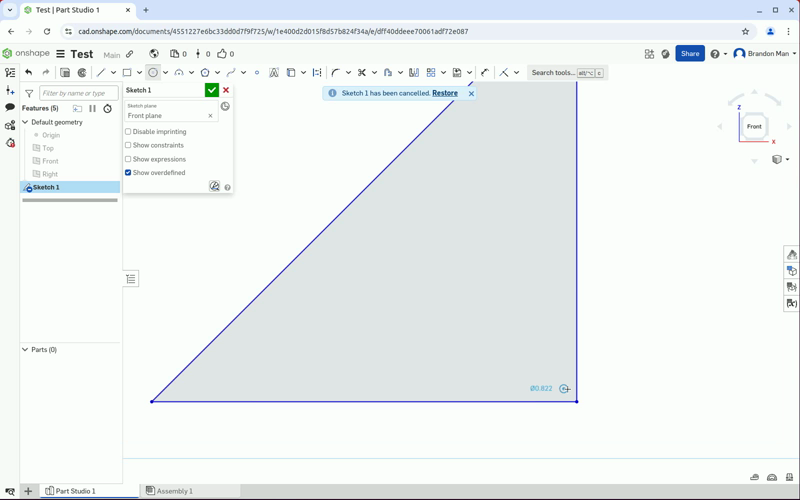
scroll(6)
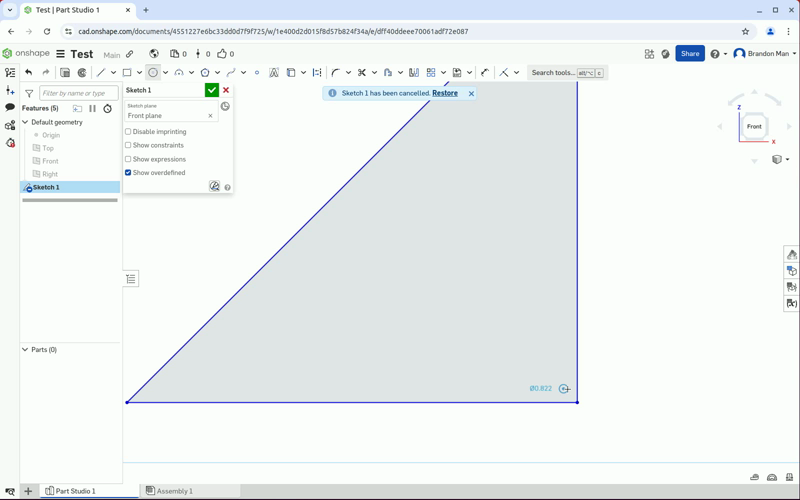
scroll(6)
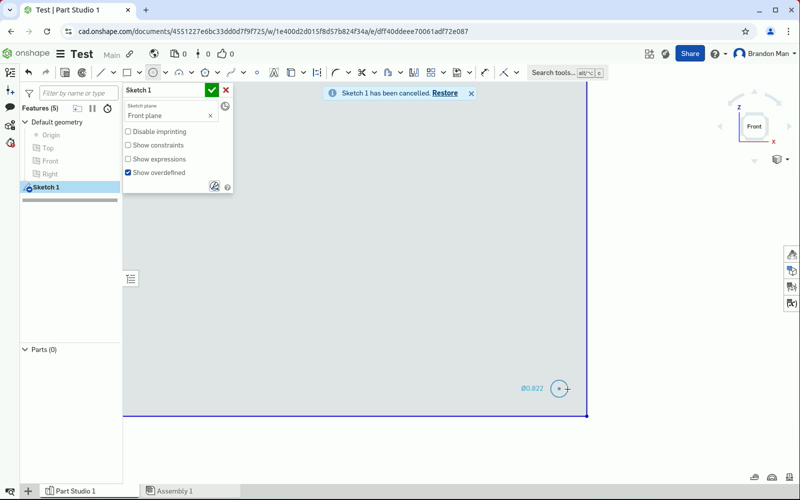
scroll(6)
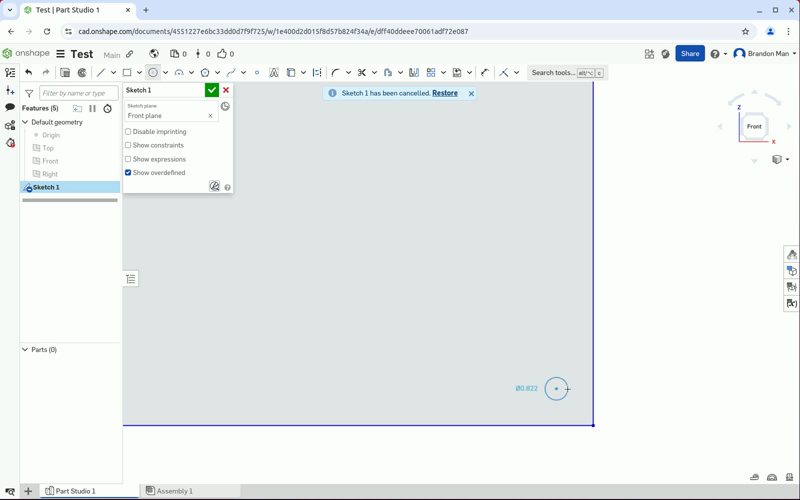
scroll(6)
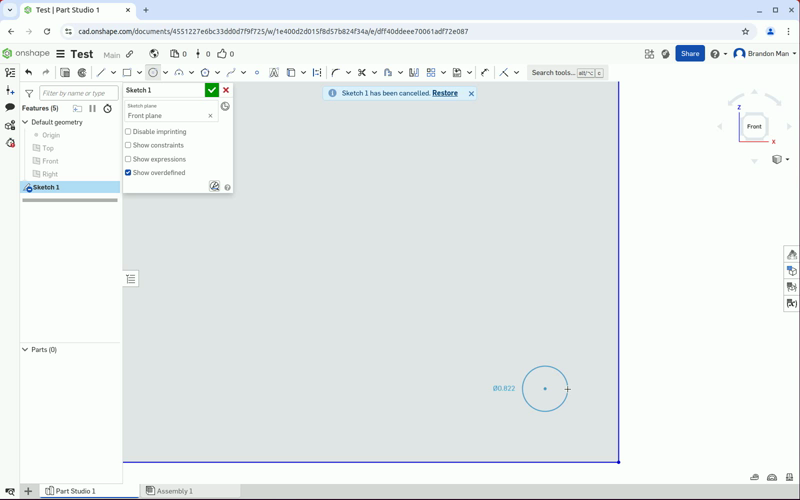
click(567, 388)
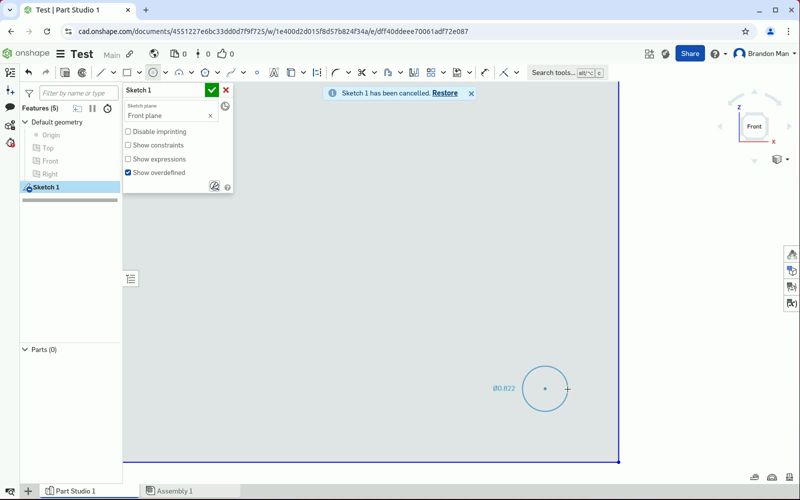
scroll(-6)
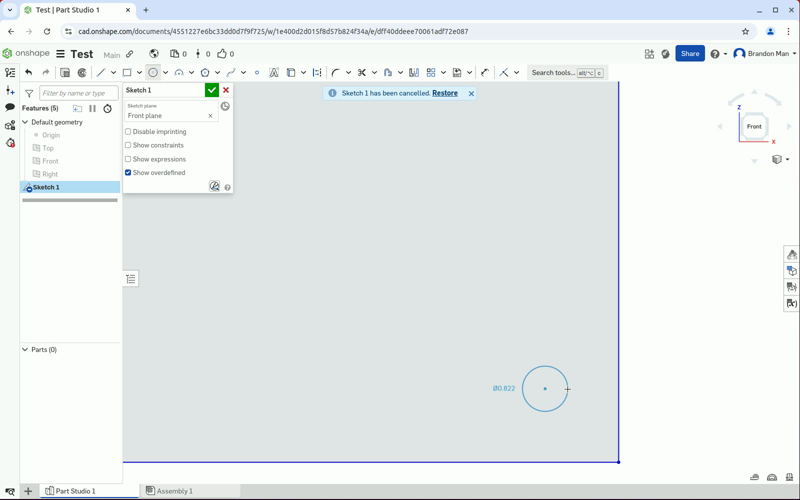
scroll(-6)
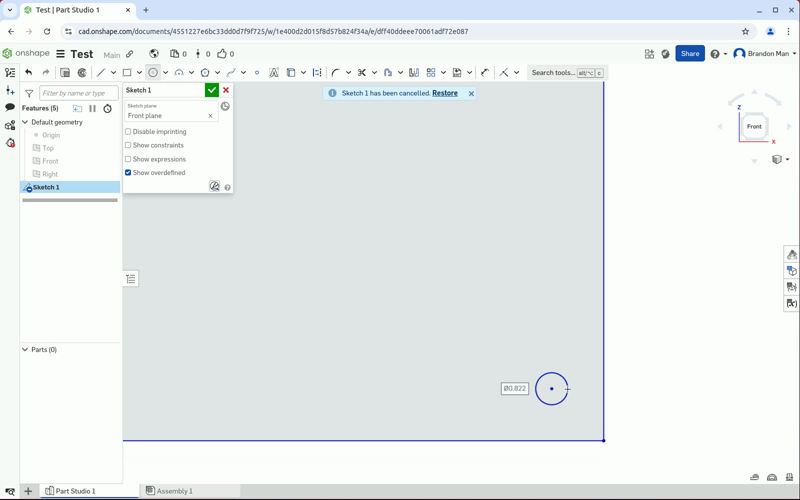
scroll(-6)
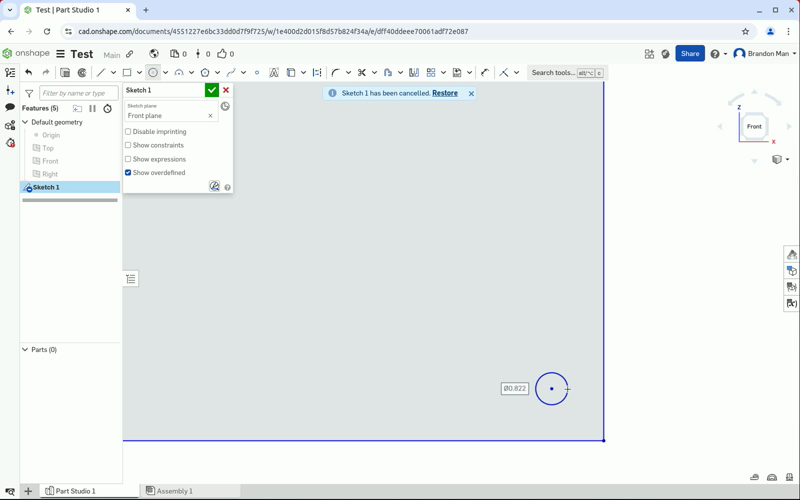
scroll(-6)
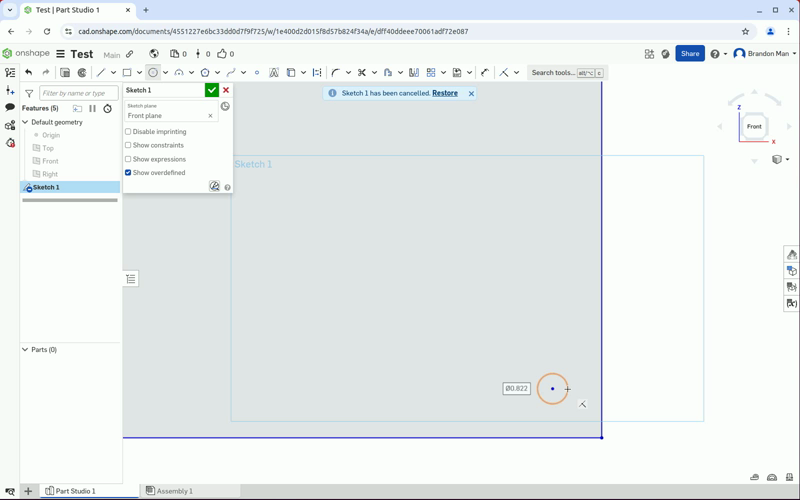
scroll(-6)
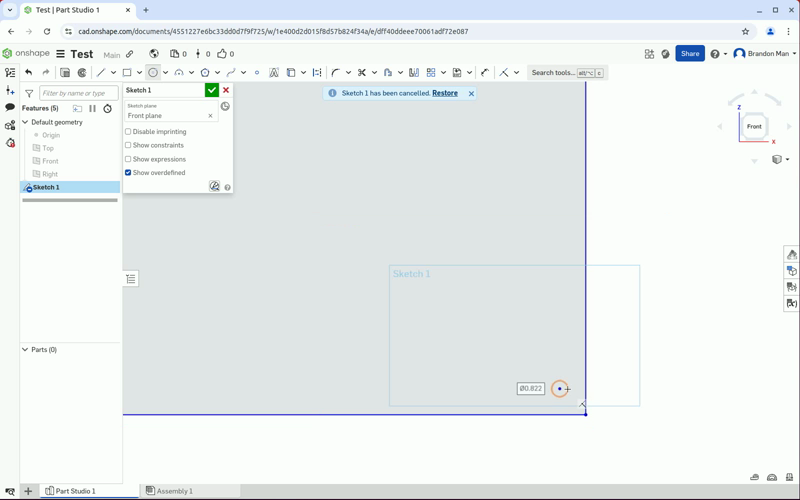
scroll(-6)
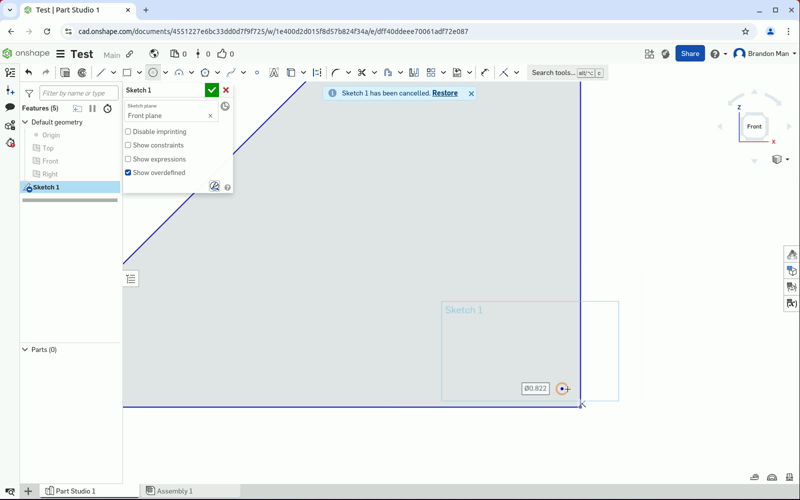
scroll(-6)
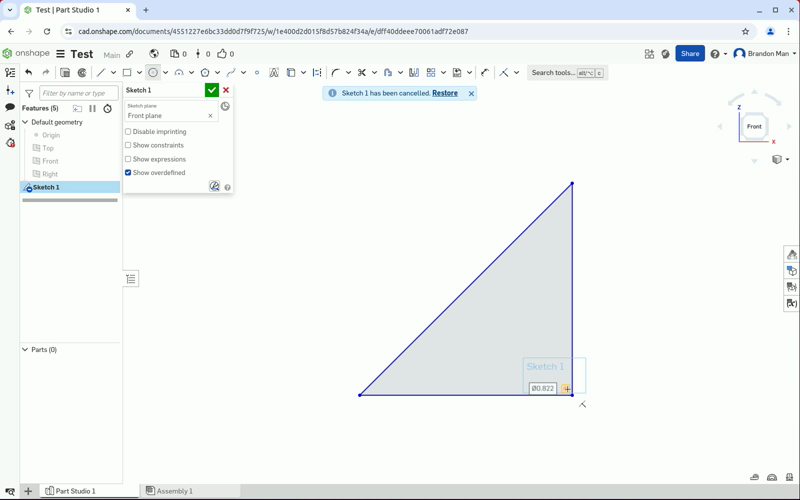
key(esc)
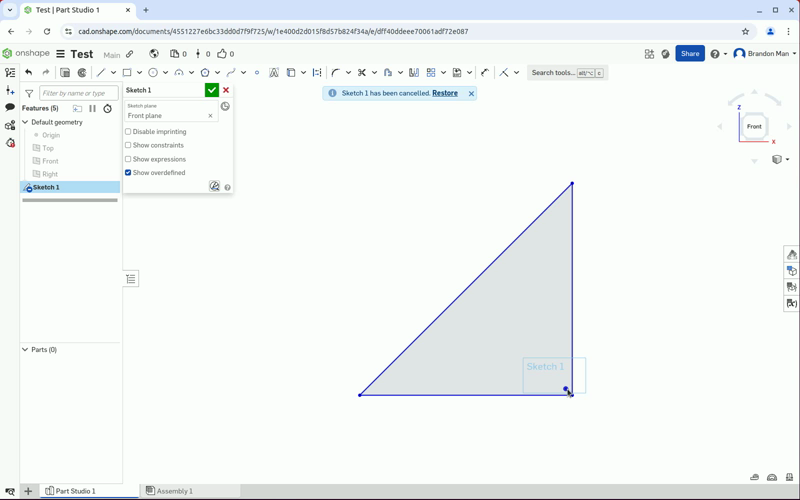
mouse_move(515, 317)
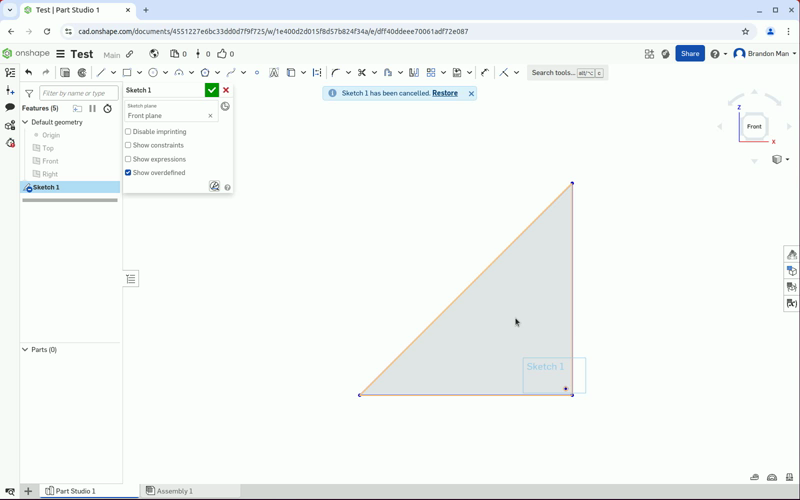
click(515, 317)
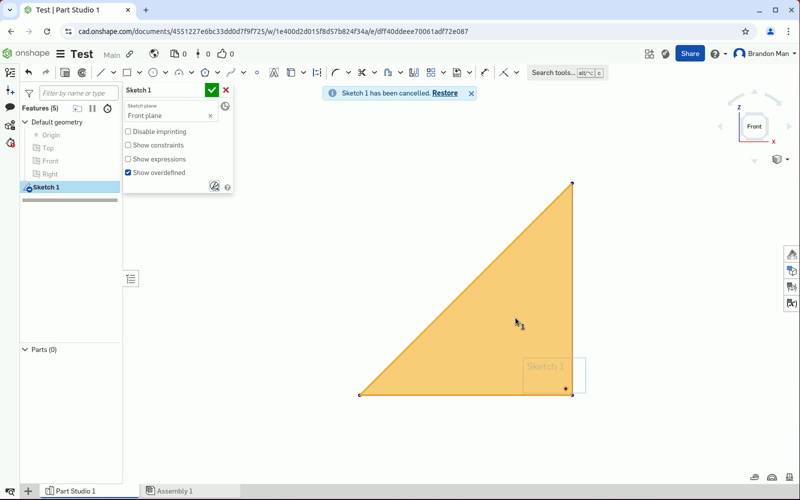
mouse_move(73, 352)
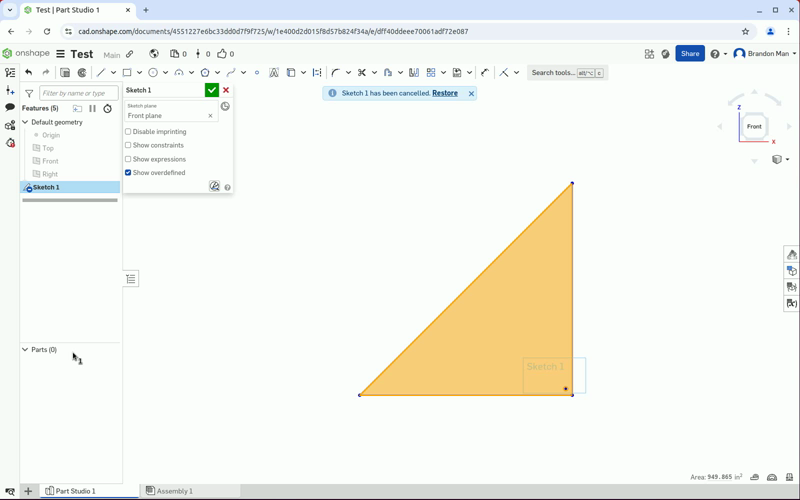
key(shift+y)
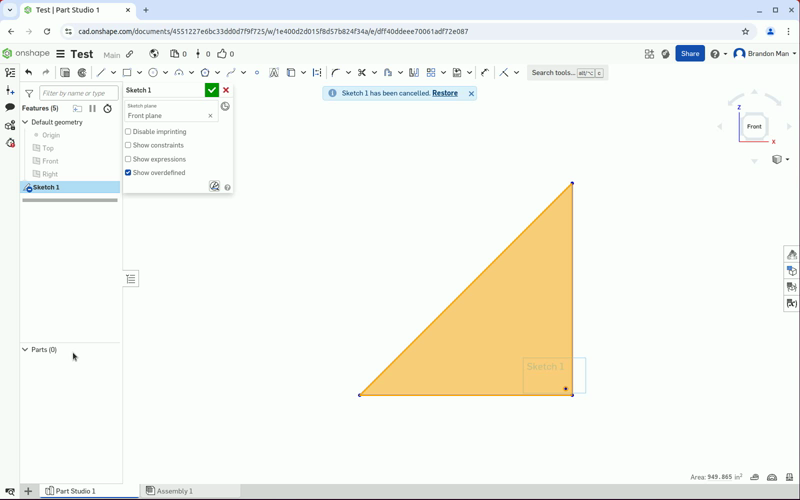
key(shift+e)
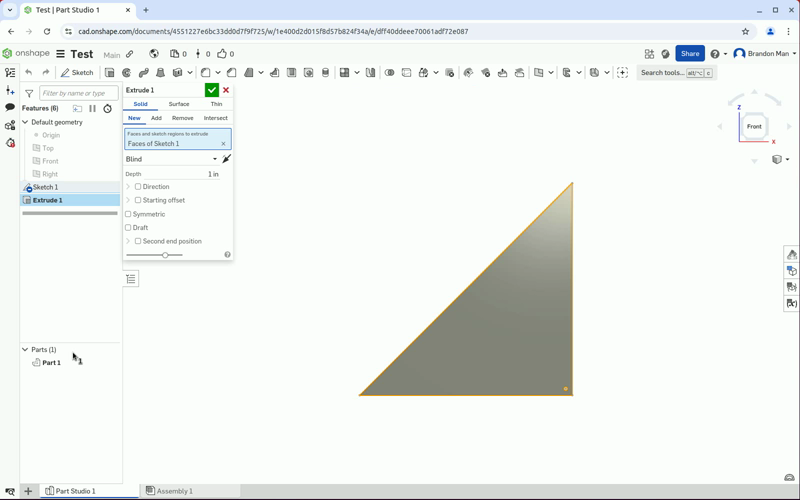
mouse_move(143, 106)
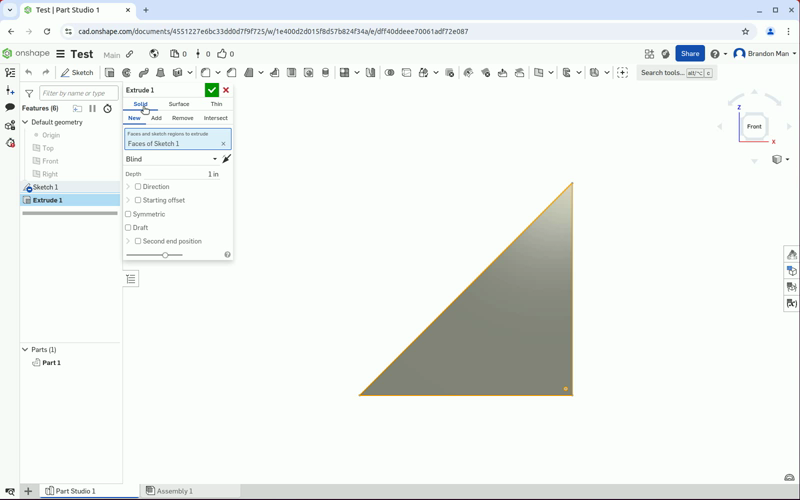
click(143, 106)
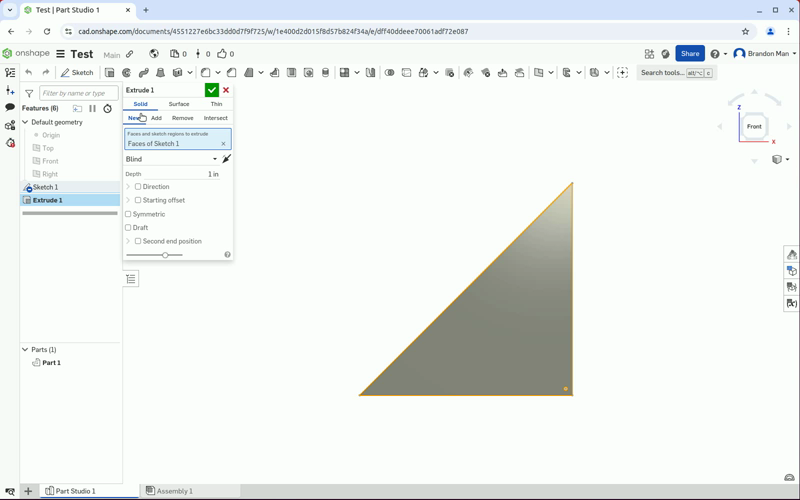
mouse_move(137, 120)
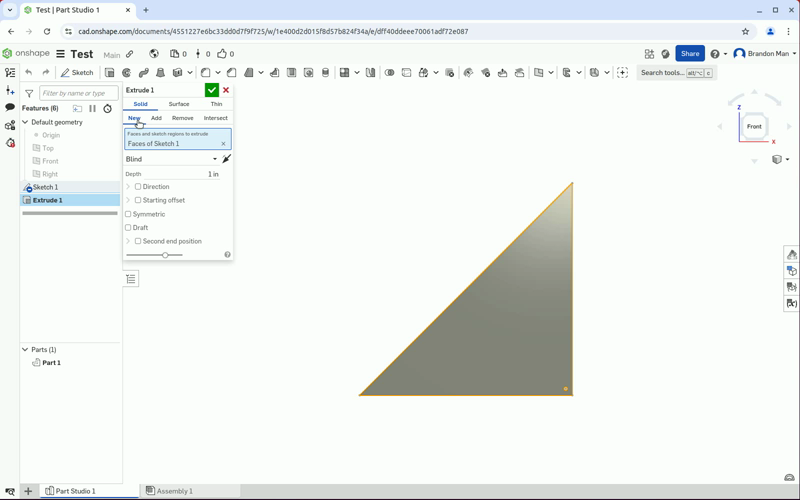
click(137, 120)
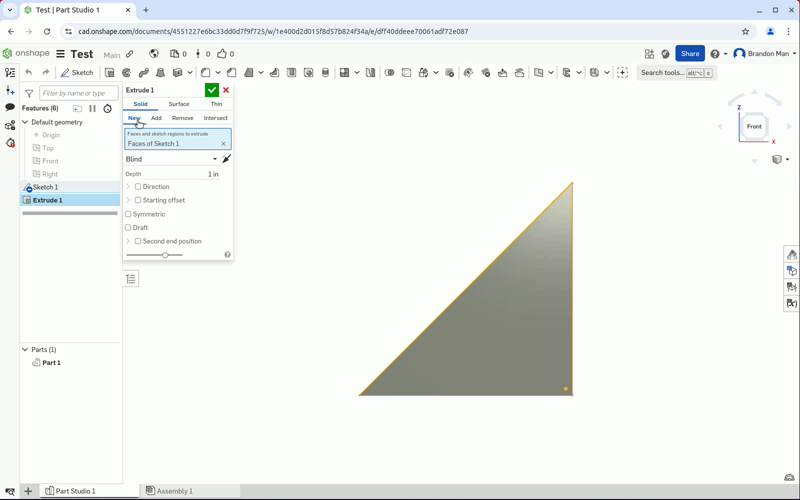
key(tab, 4)
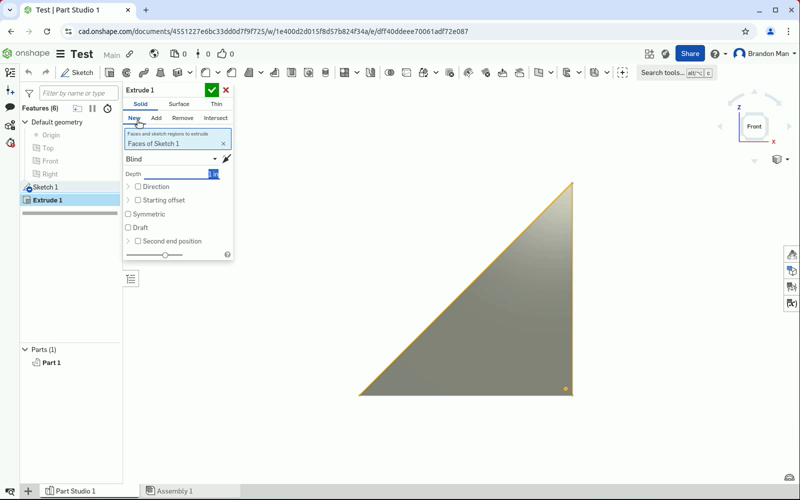
text(1.685)
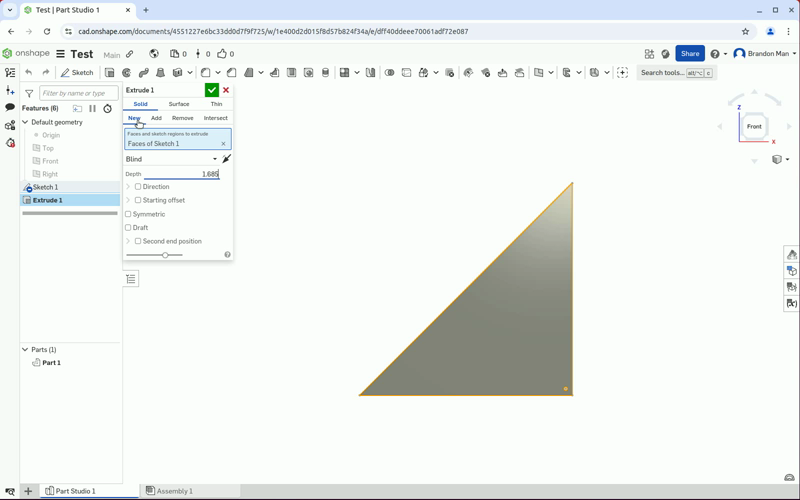
key(enter)
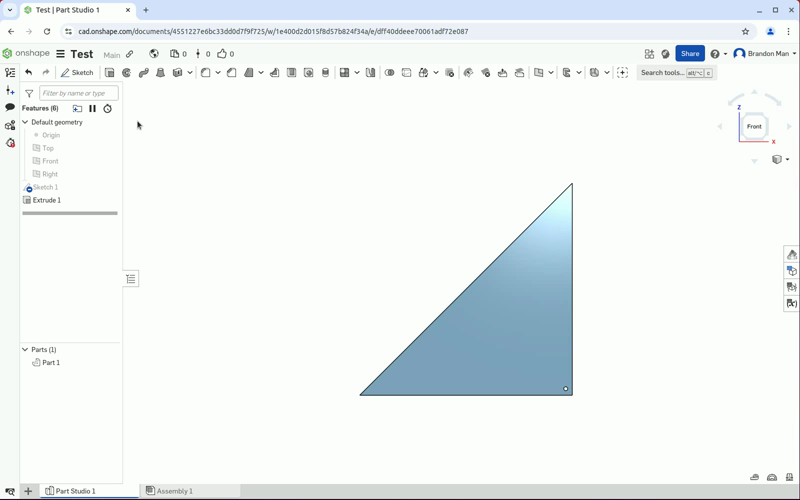
key(shift+h)
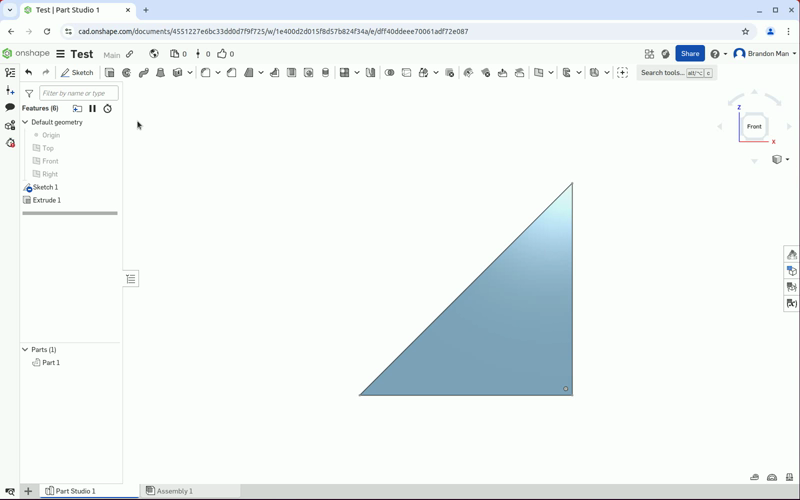
key(shift+h)
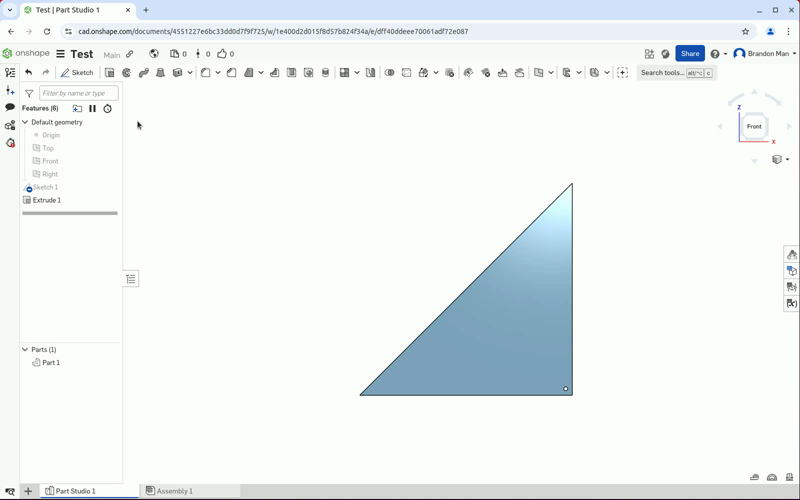
mouse_move(73, 189)
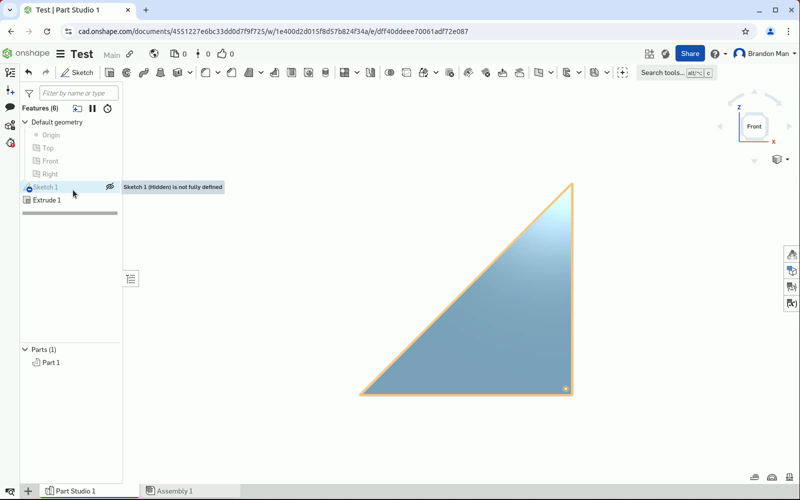
click(73, 189)
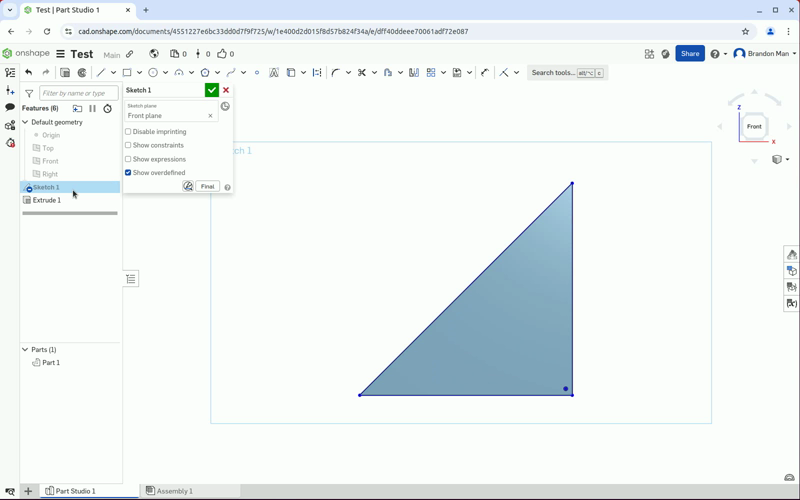
mouse_move(229, 92)
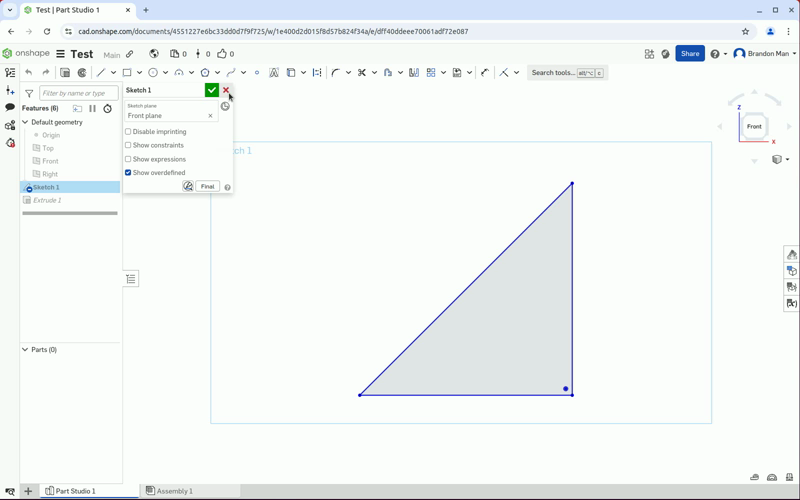
click(229, 92)
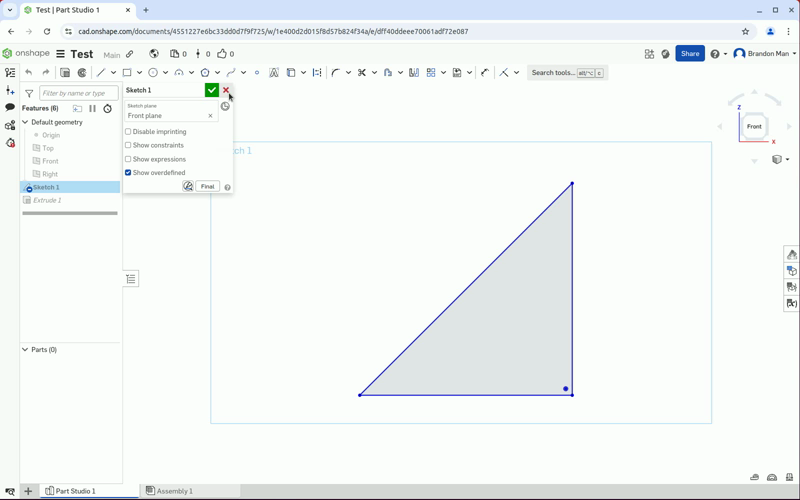
key(shift+s)
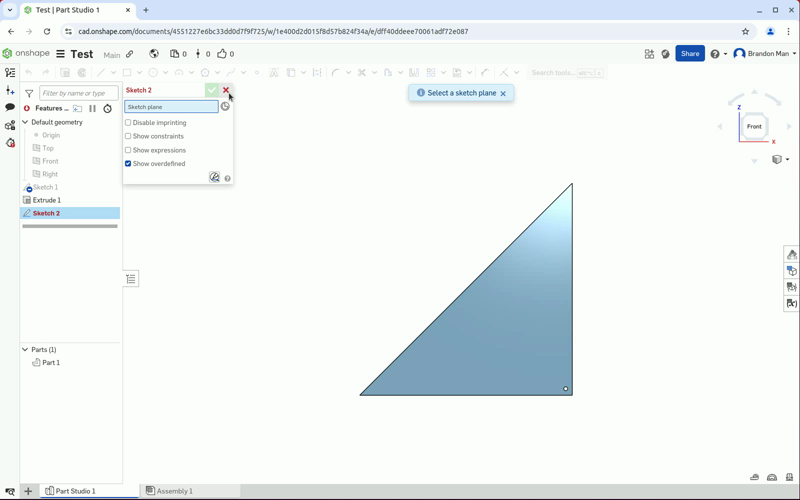
mouse_move(73, 163)
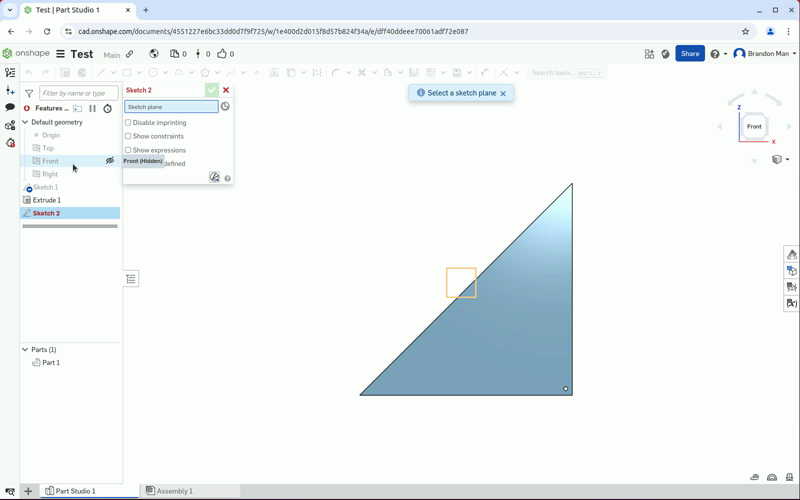
click(73, 163)
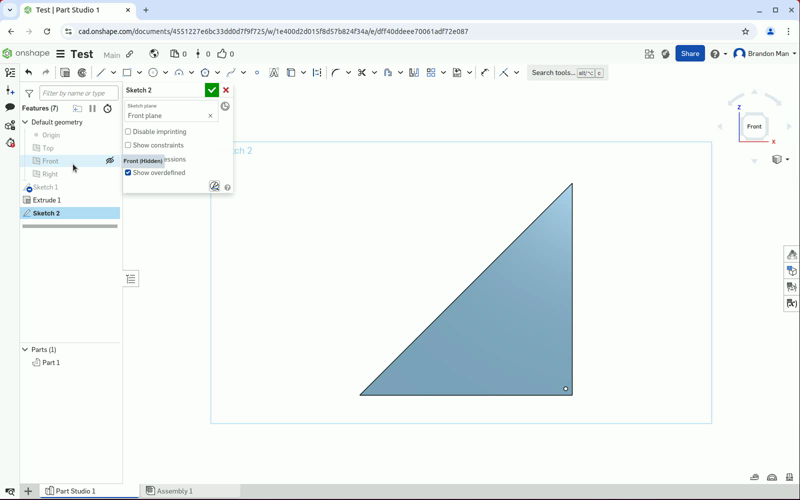
mouse_move(73, 352)
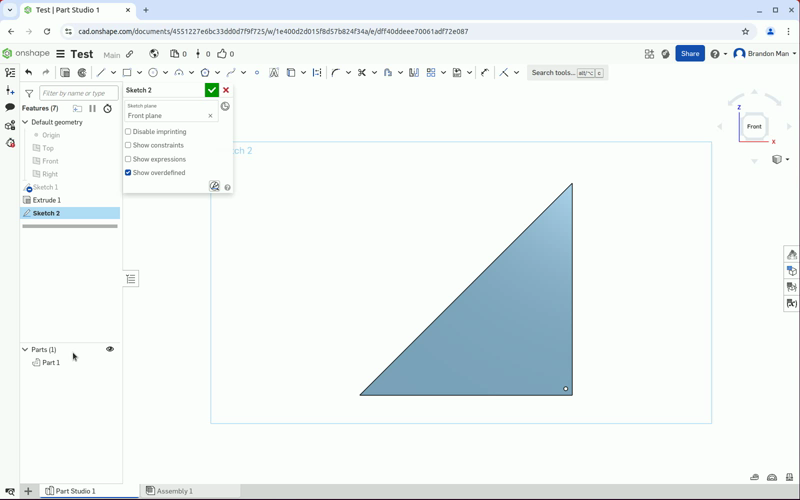
key(y)
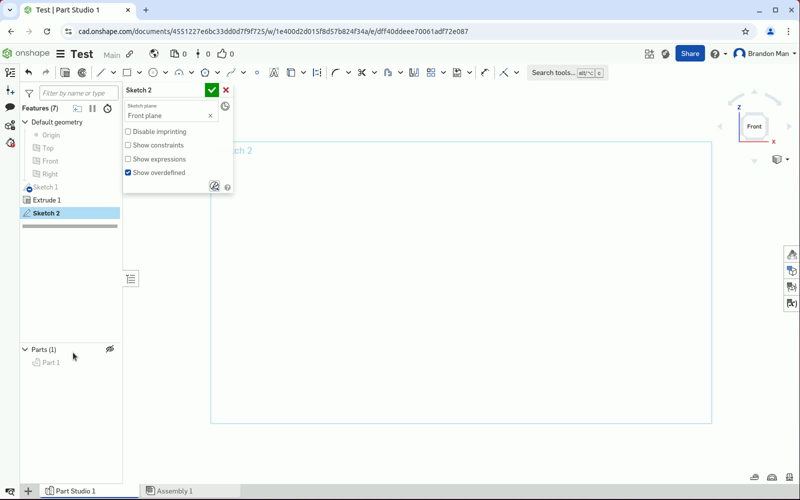
key(c)
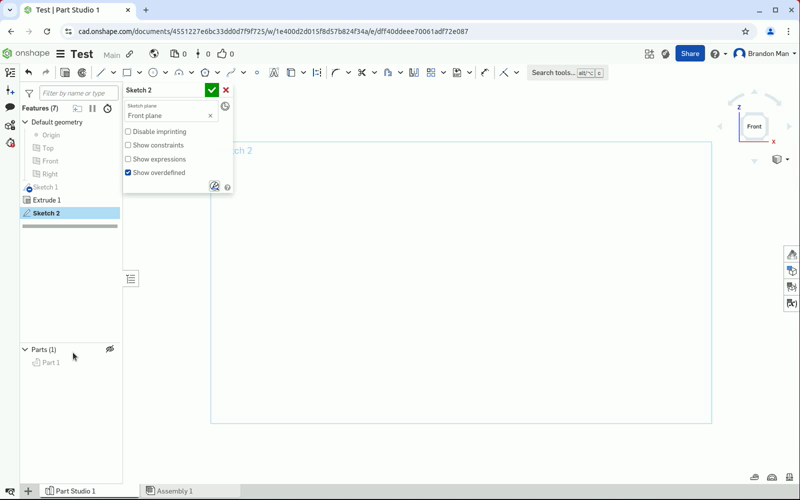
key_down(shift)
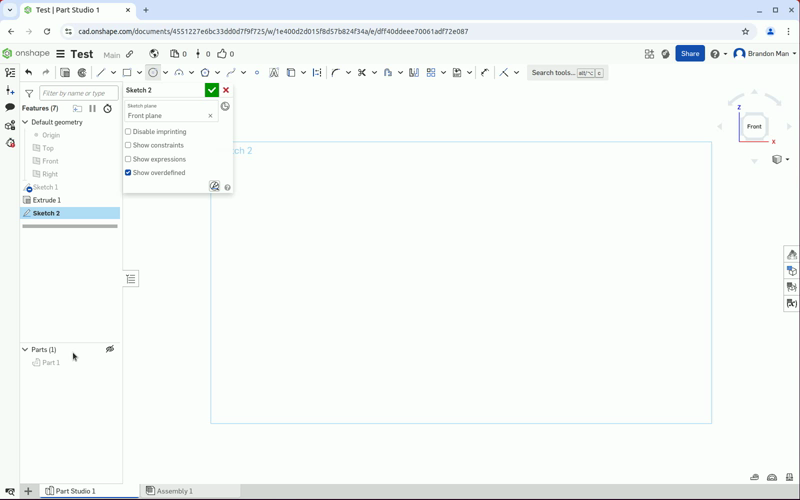
mouse_move(567, 389)
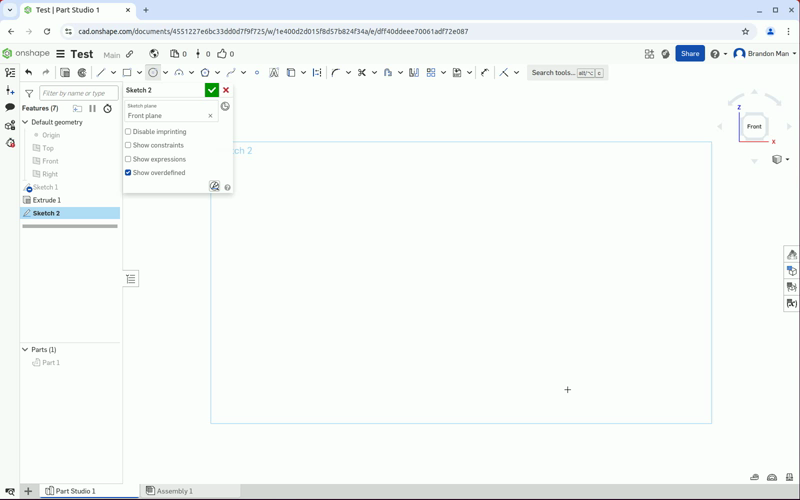
click(567, 389)
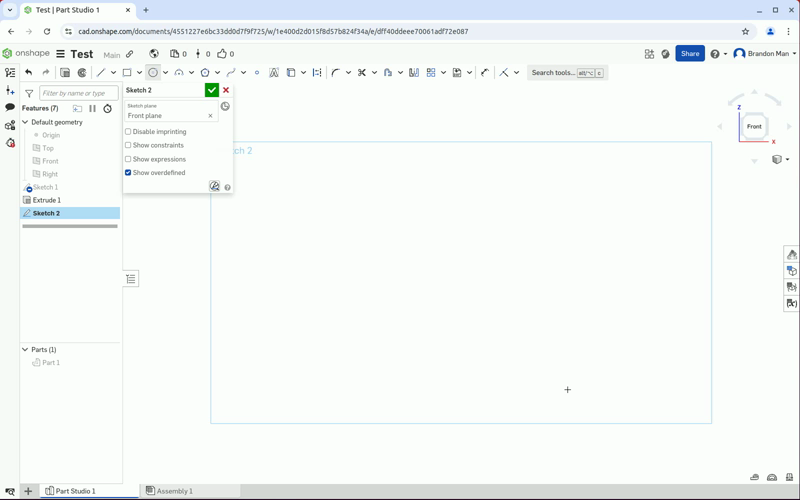
key_up(shift)
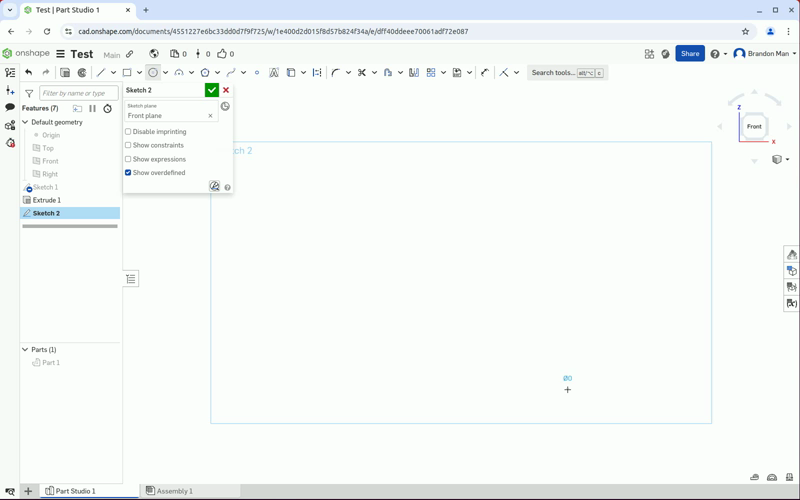
mouse_move(569, 389)
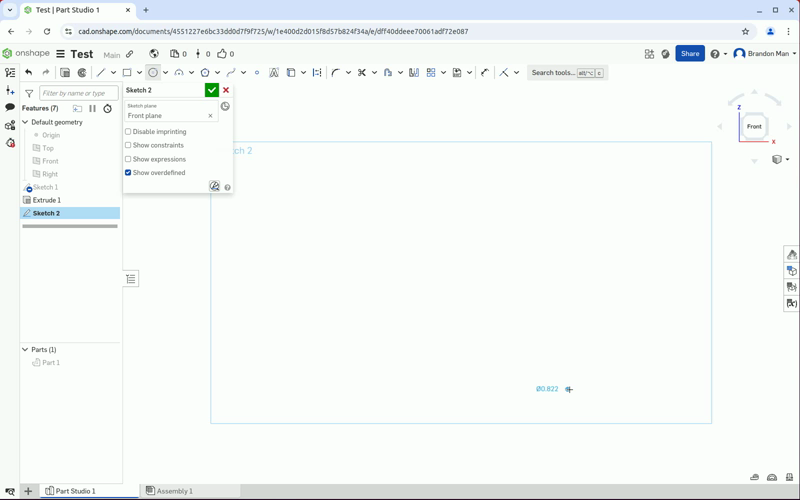
scroll(6)
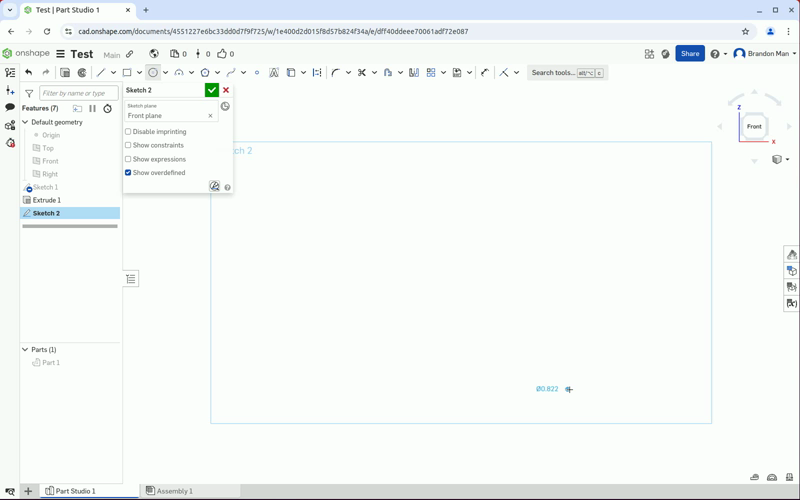
scroll(6)
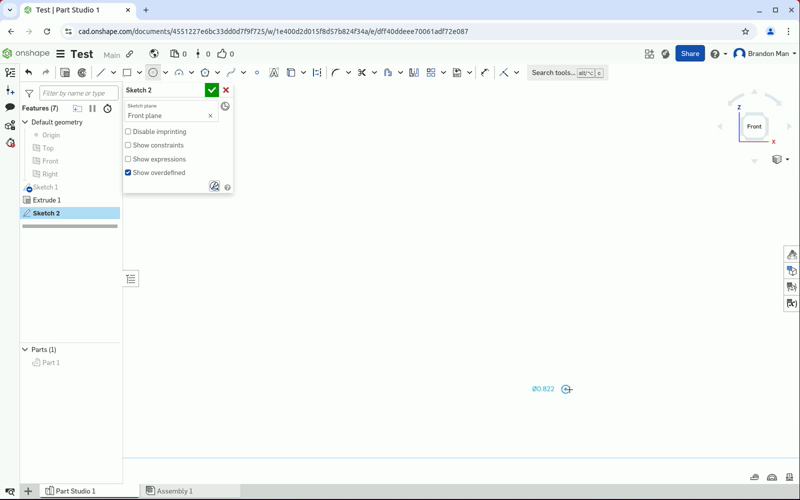
scroll(6)
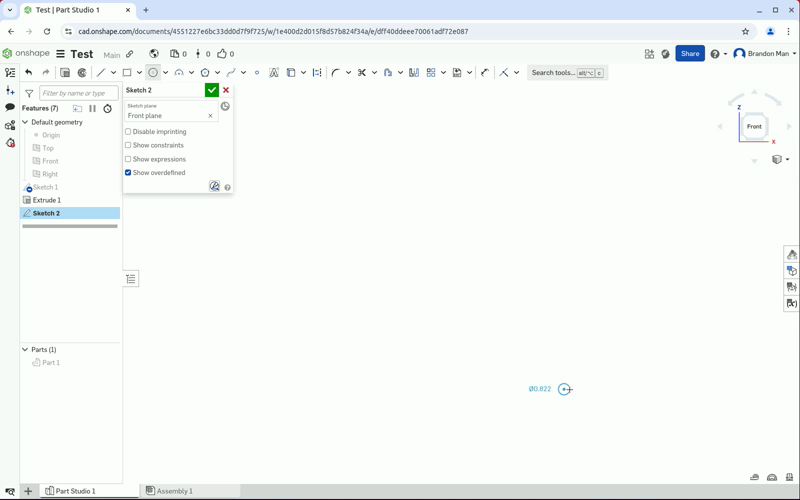
scroll(6)
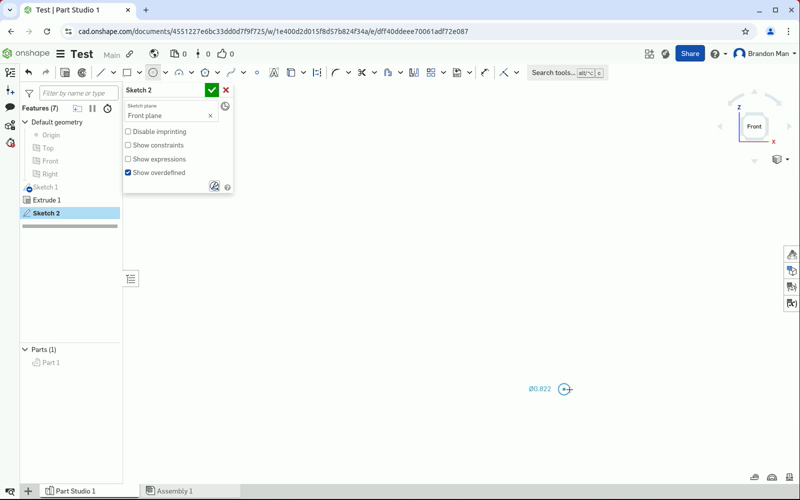
scroll(6)
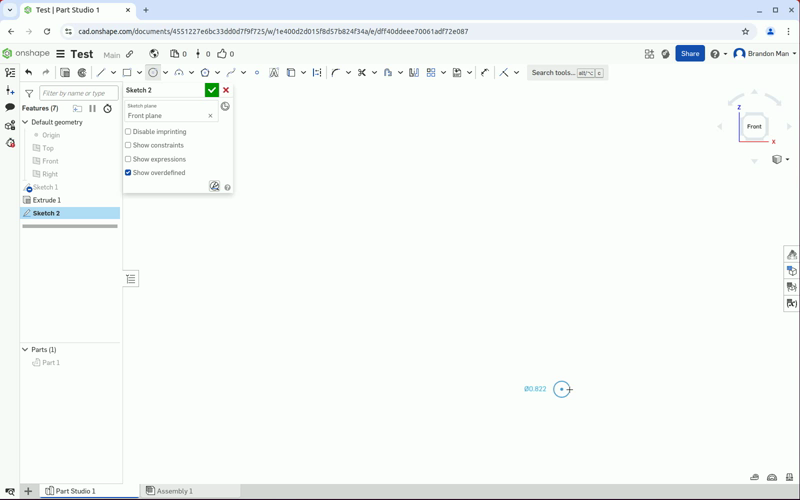
scroll(6)
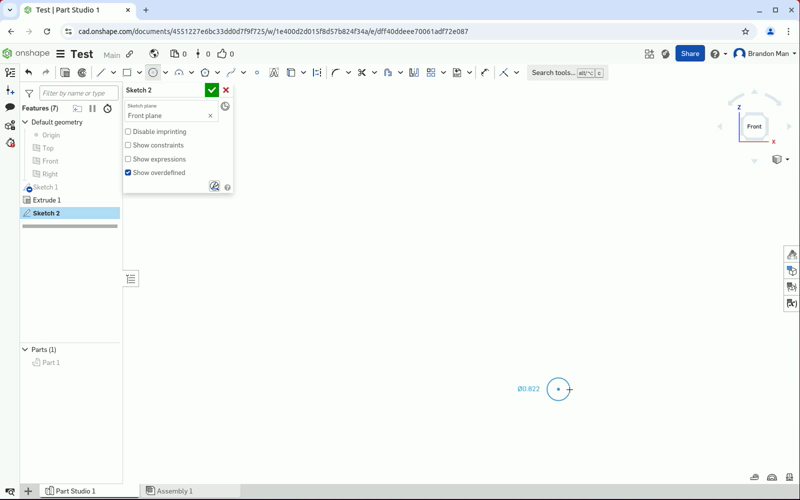
scroll(6)
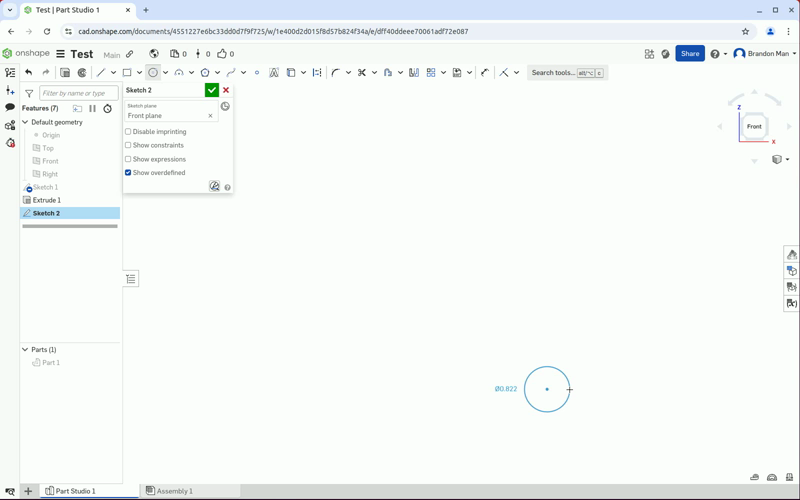
click(569, 389)
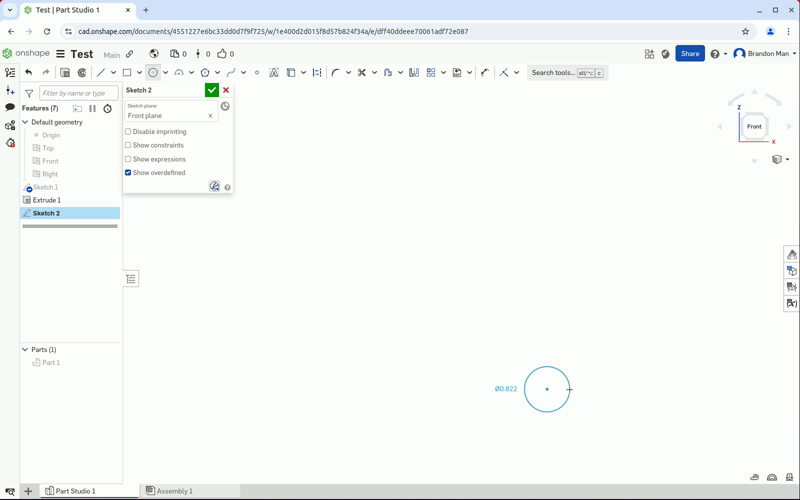
scroll(-6)
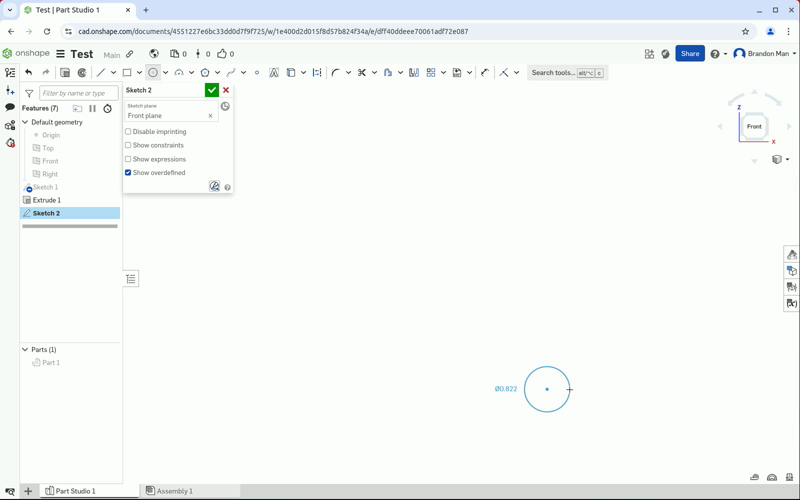
scroll(-6)
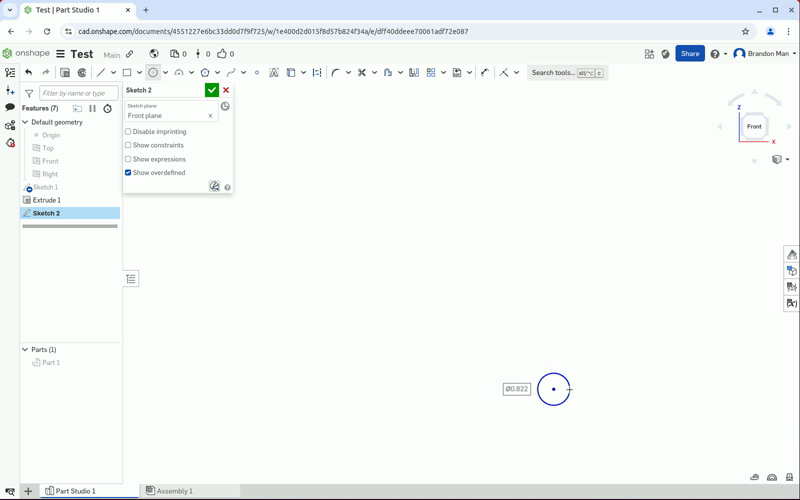
scroll(-6)
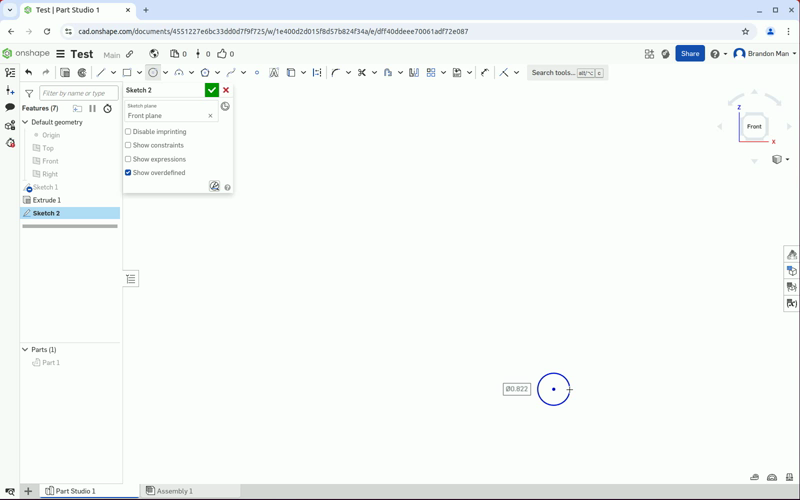
scroll(-6)
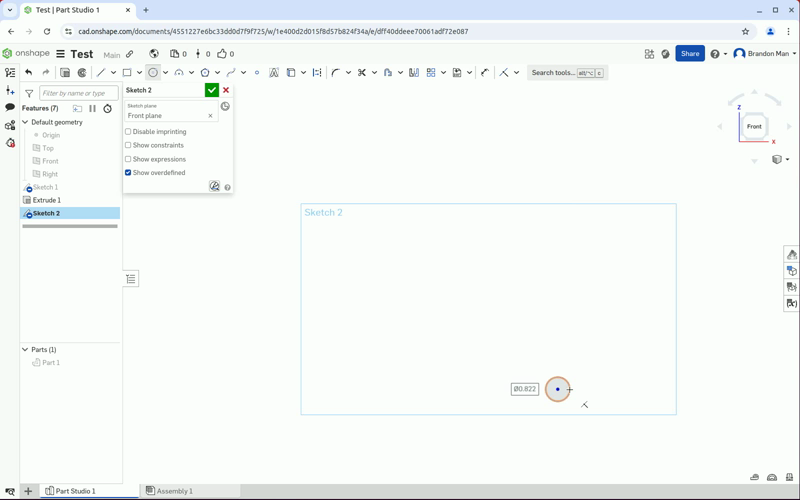
scroll(-6)
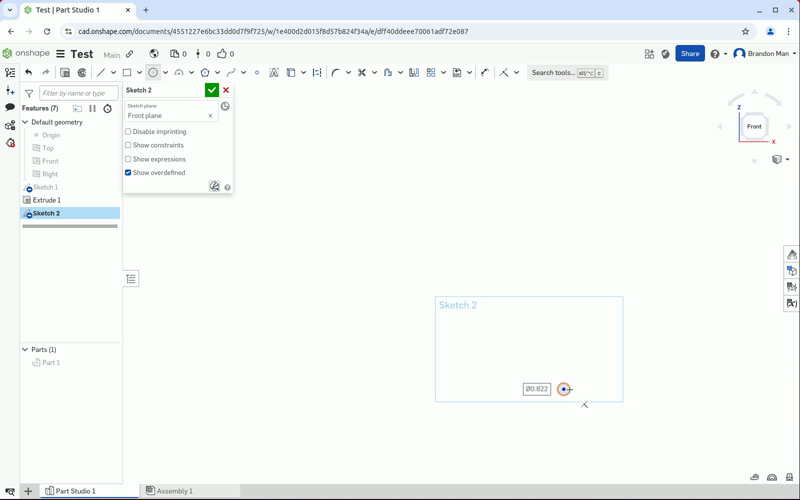
scroll(-6)
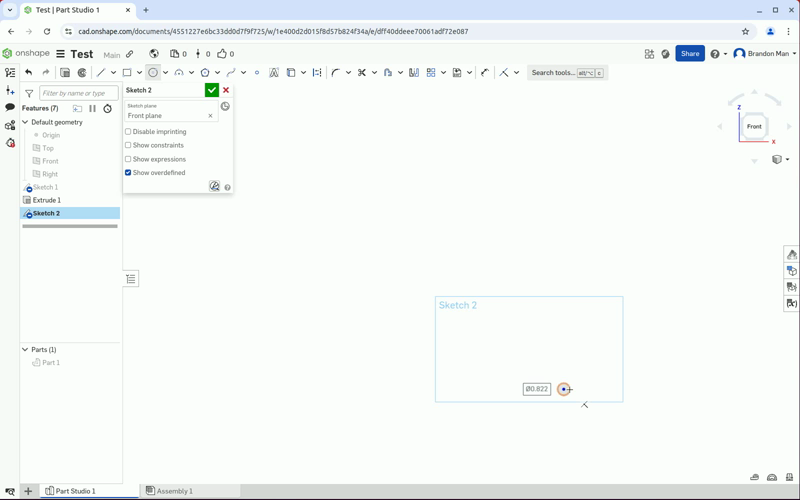
scroll(-6)
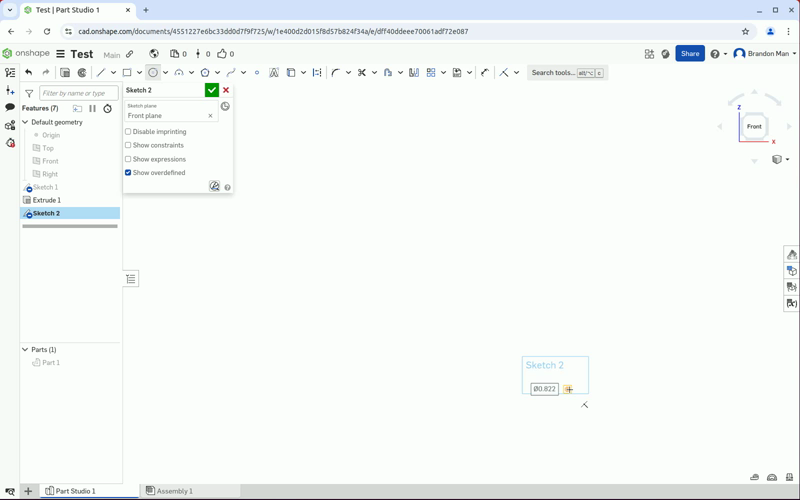
key(esc)
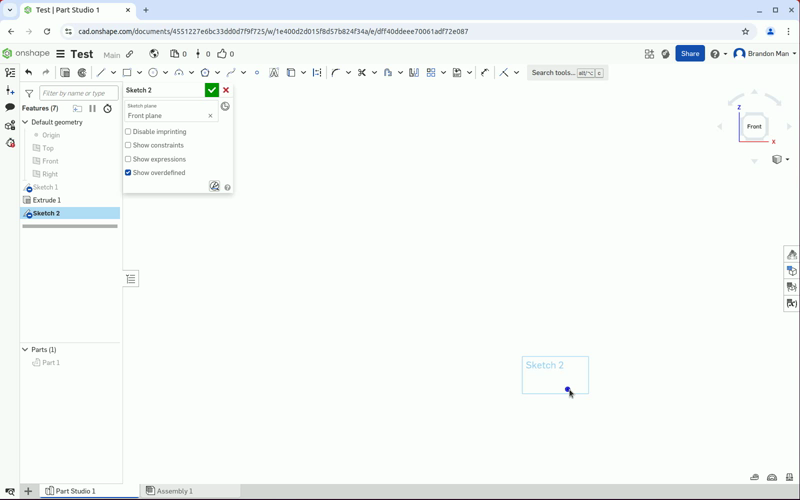
mouse_move(567, 389)
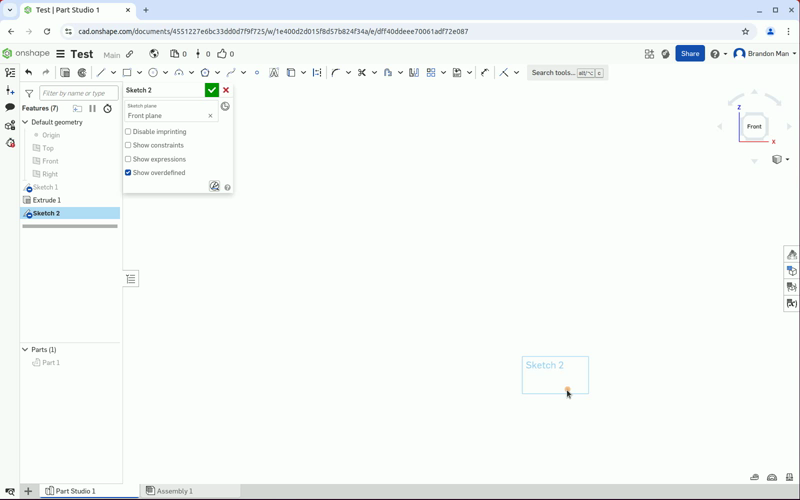
scroll(6)
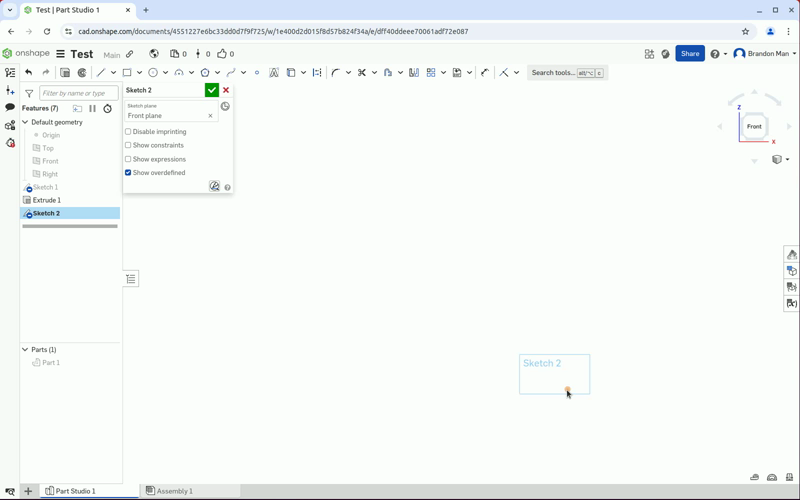
scroll(6)
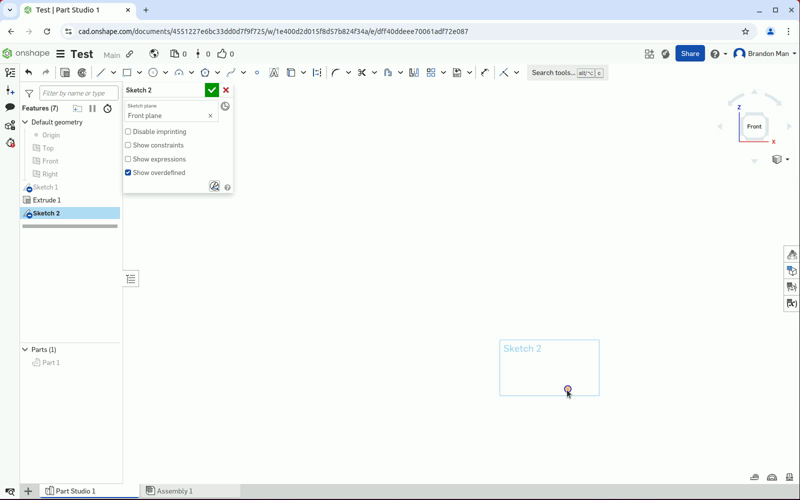
scroll(6)
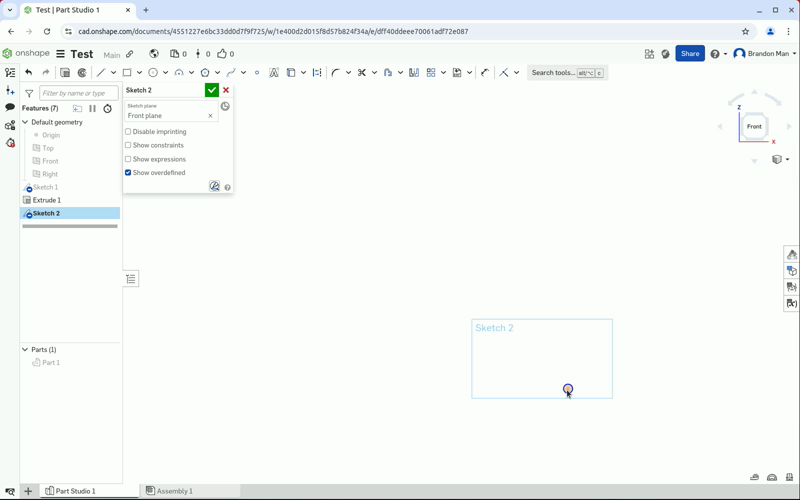
scroll(6)
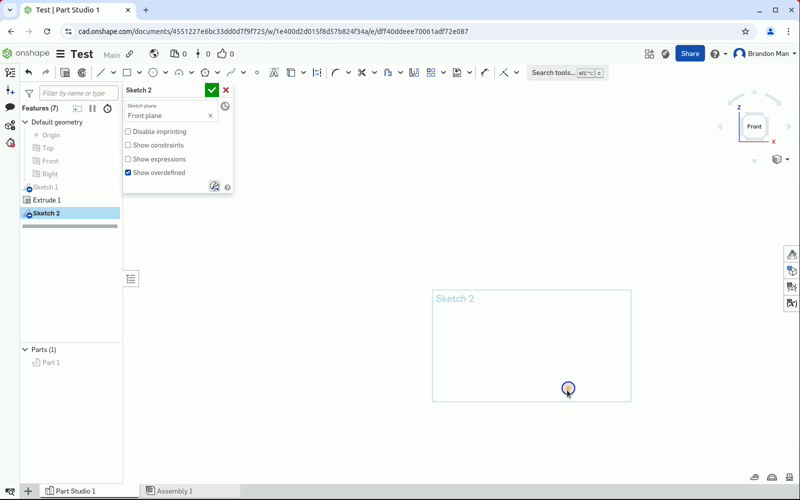
scroll(6)
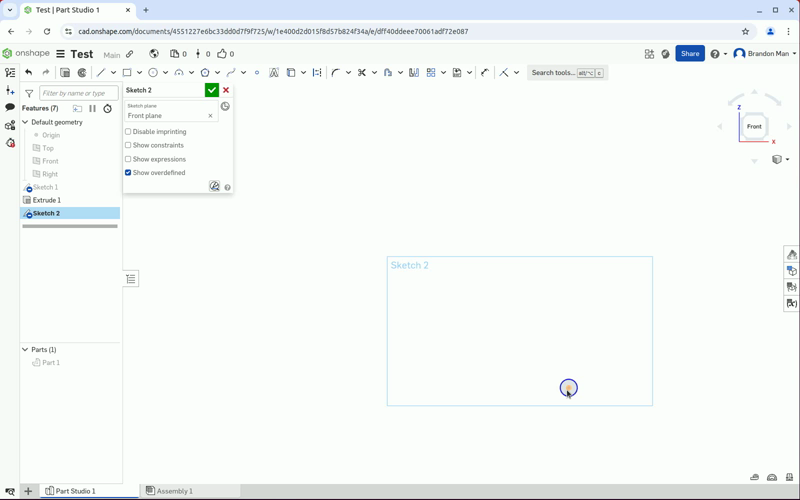
scroll(6)
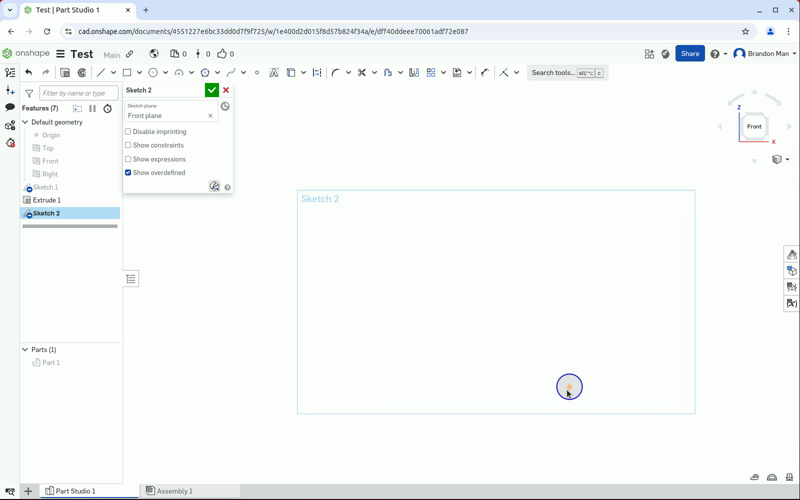
scroll(6)
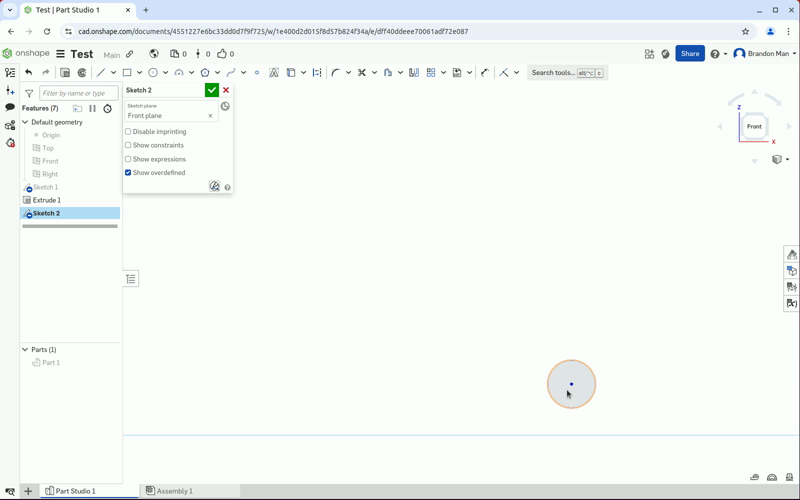
click(567, 389)
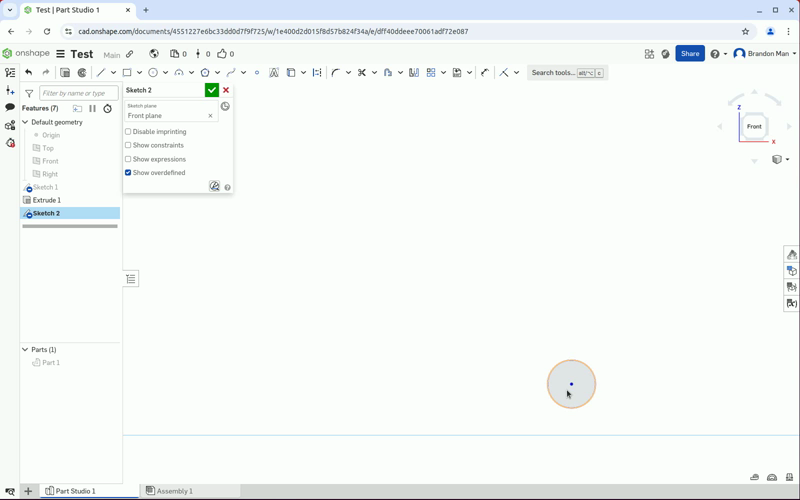
scroll(-6)
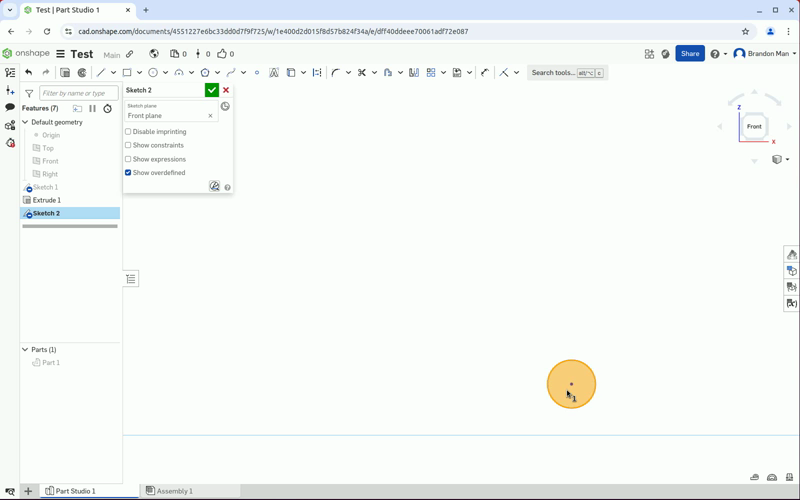
scroll(-6)
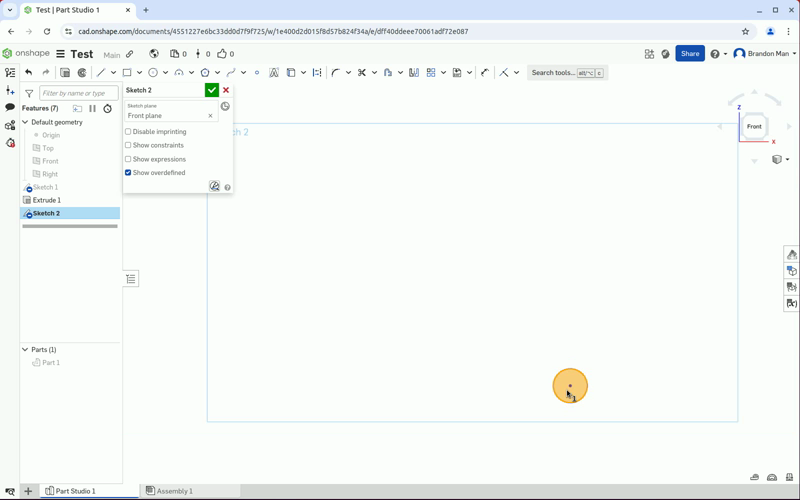
scroll(-6)
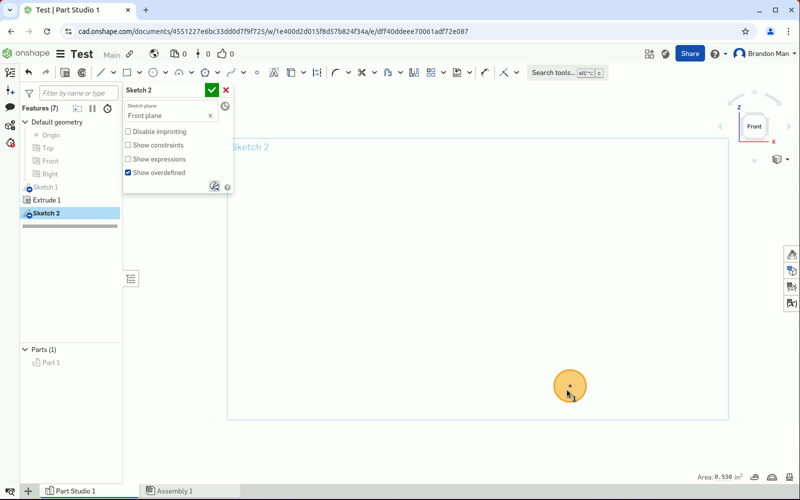
scroll(-6)
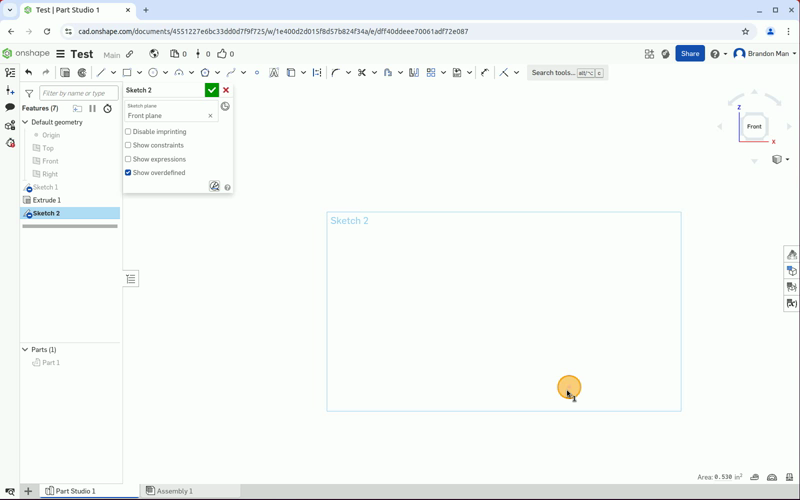
scroll(-6)
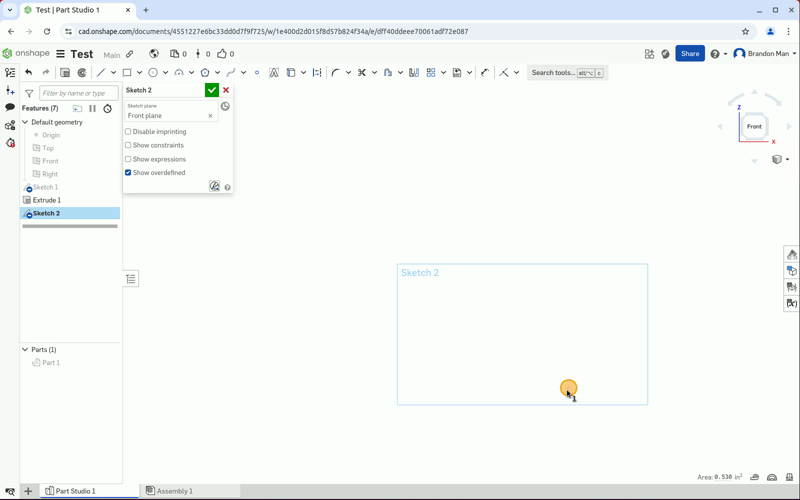
scroll(-6)
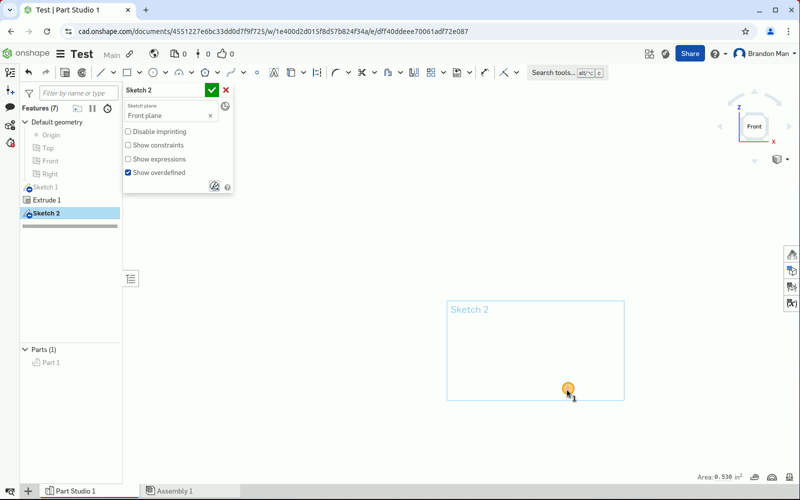
scroll(-6)
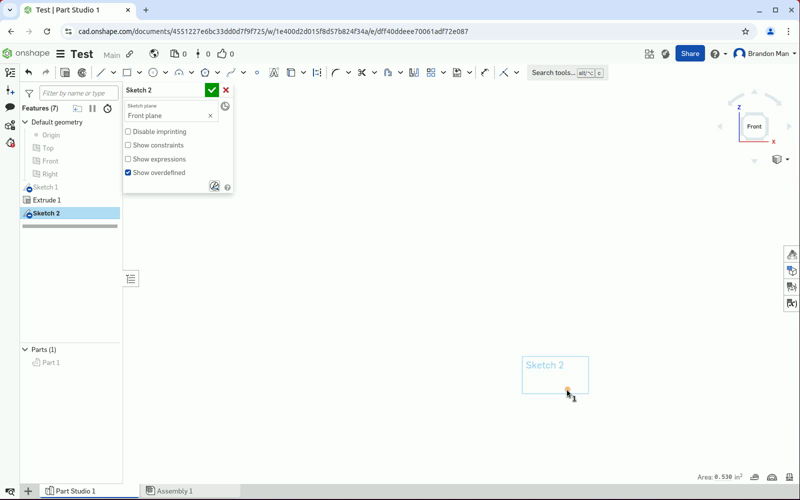
mouse_move(73, 352)
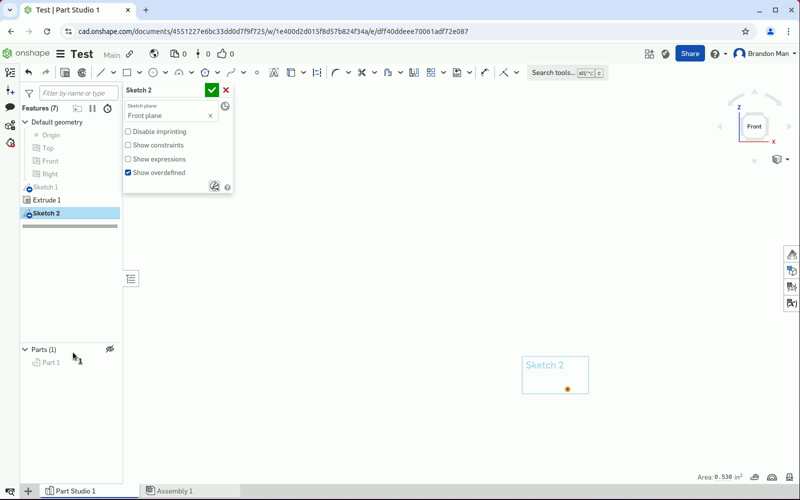
key(shift+y)
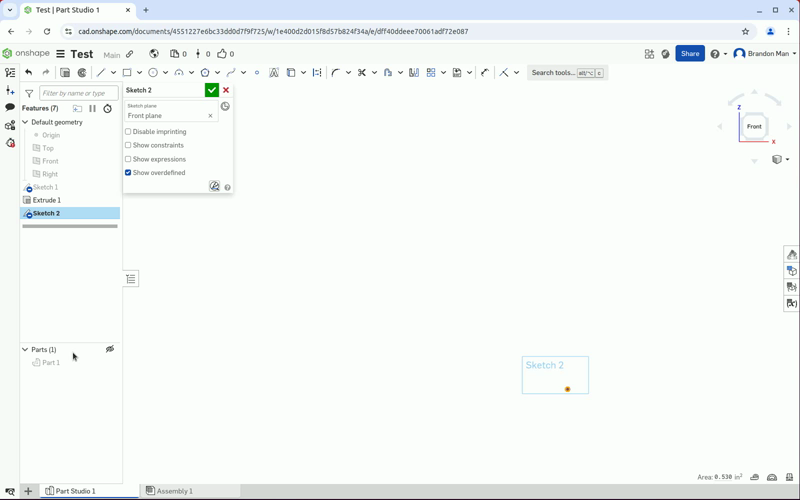
key(shift+e)
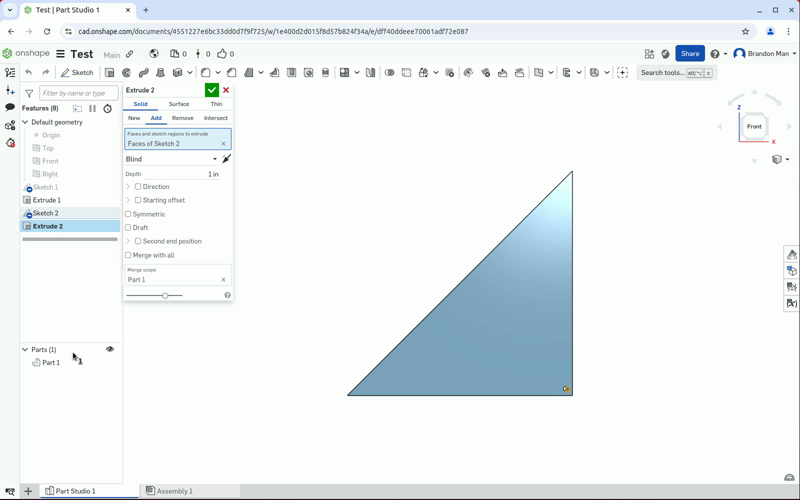
mouse_move(143, 106)
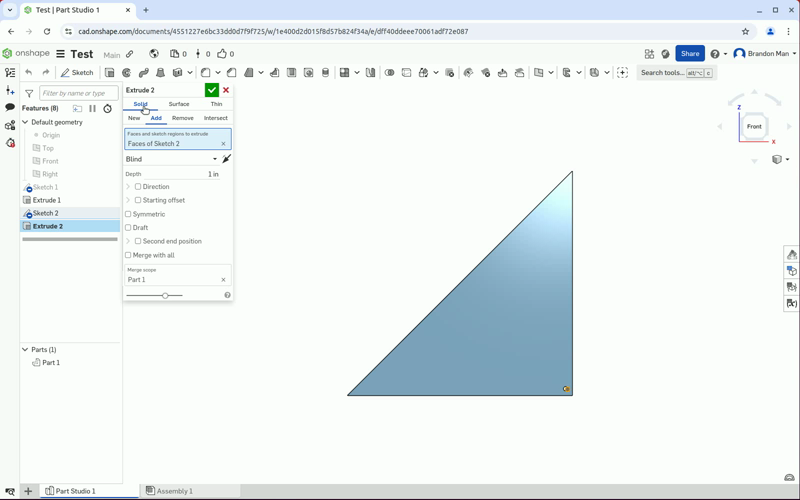
click(143, 106)
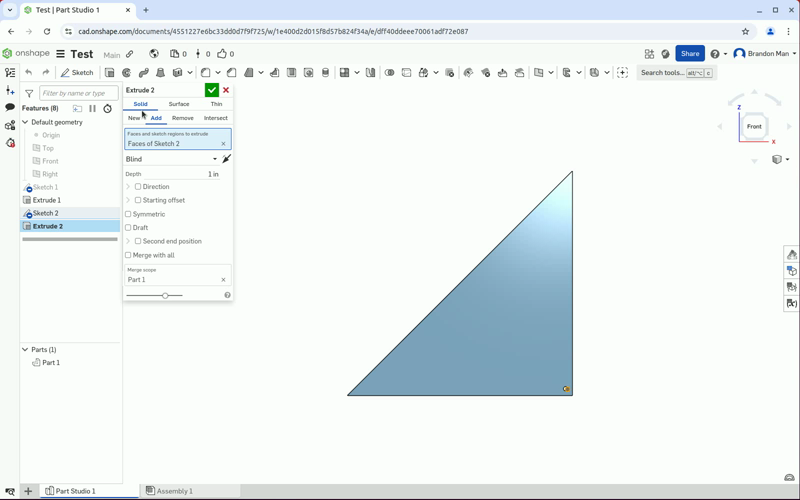
mouse_move(137, 120)
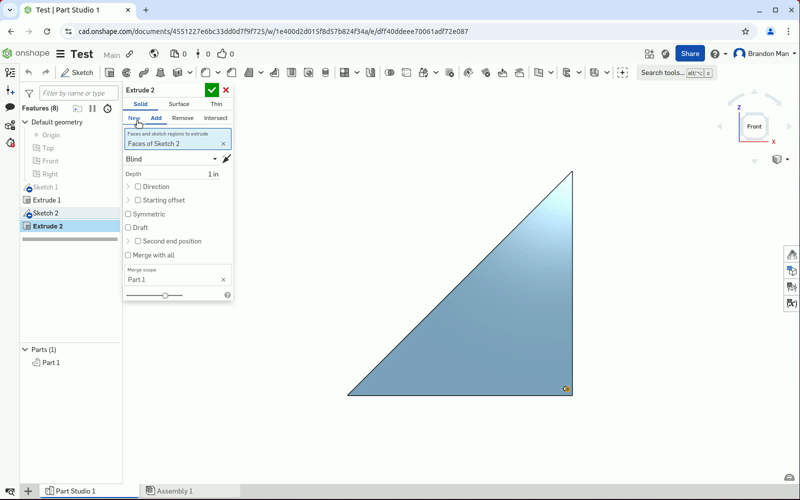
click(137, 120)
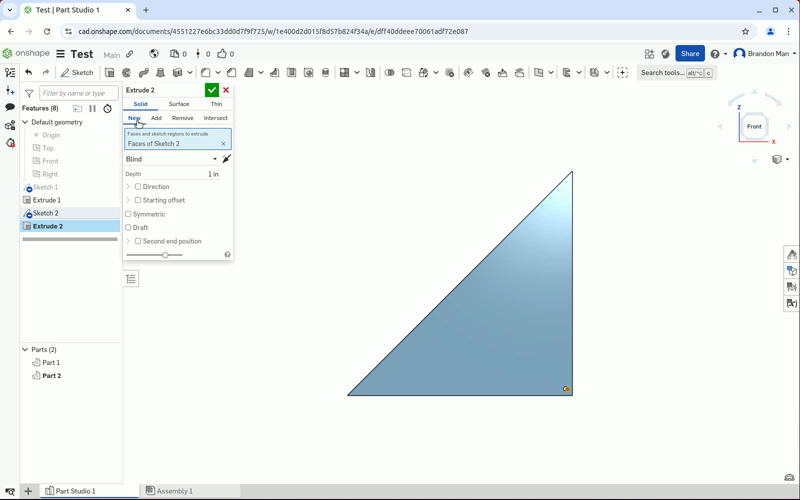
key(tab, 4)
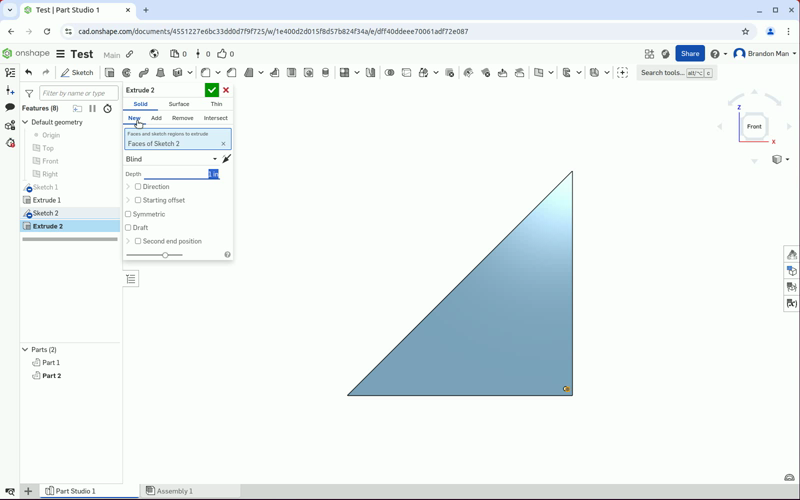
text(3.37)
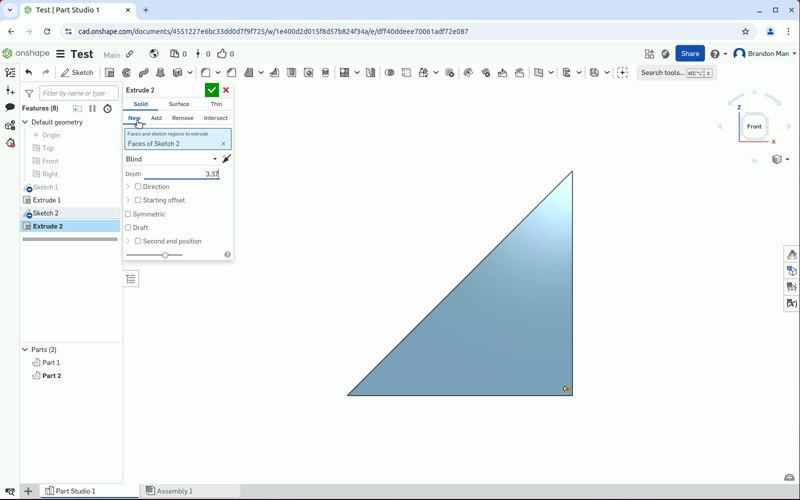
key(enter)
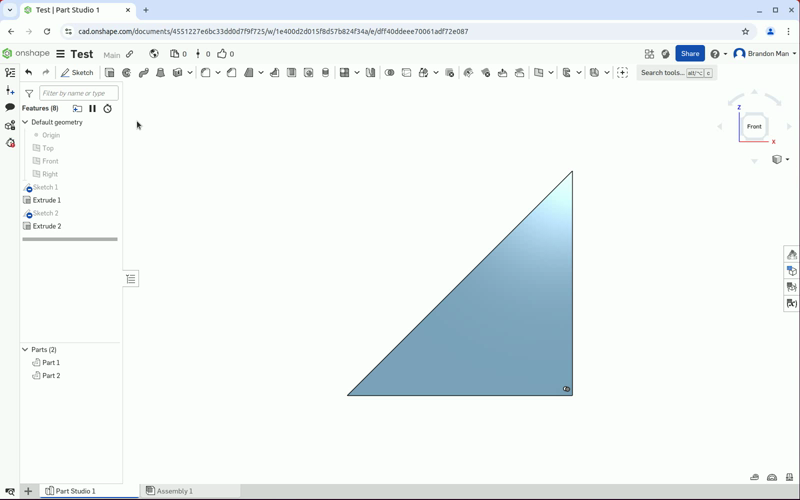
key(shift+h)
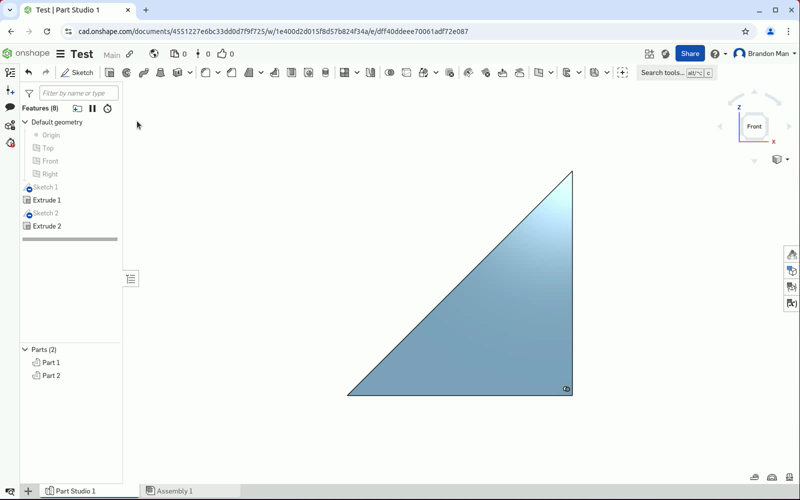
key(shift+h)
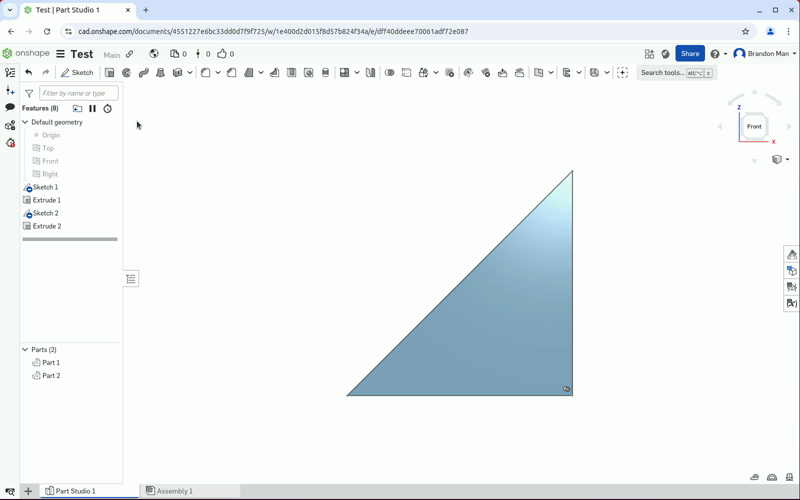
key(shift+7)
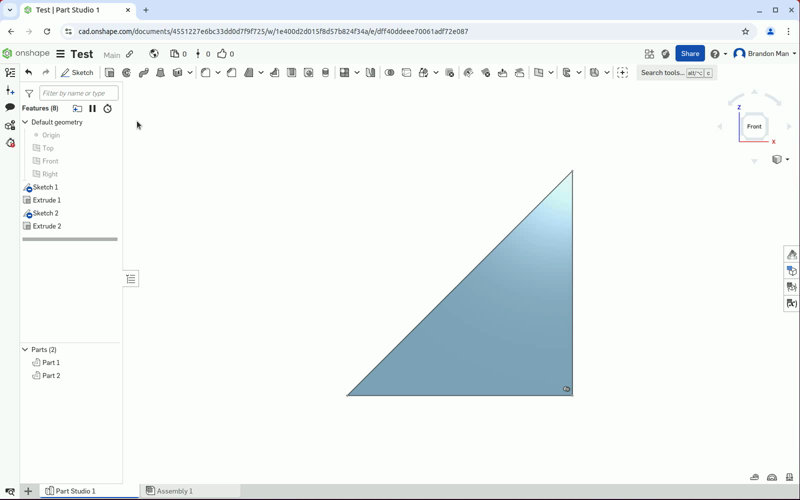
key(left, 2)
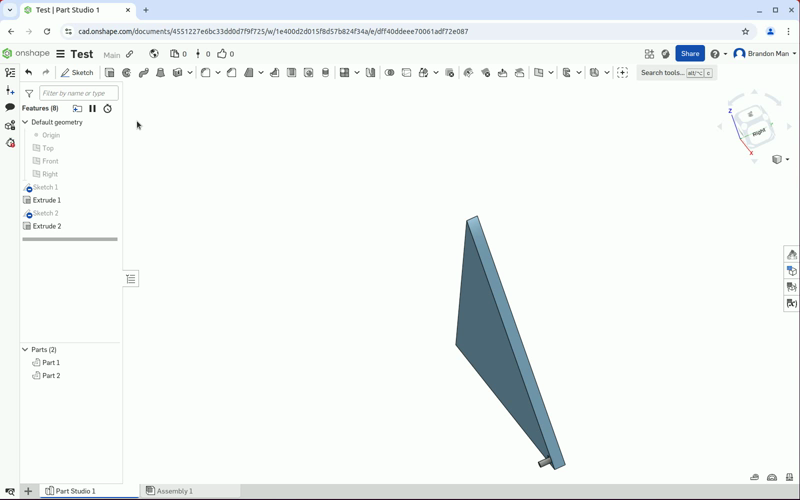
key(down, 2)
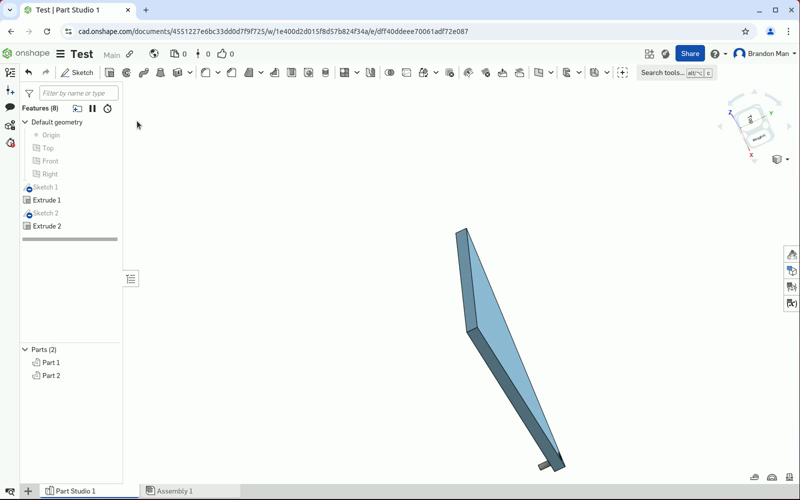
key(up, 2)
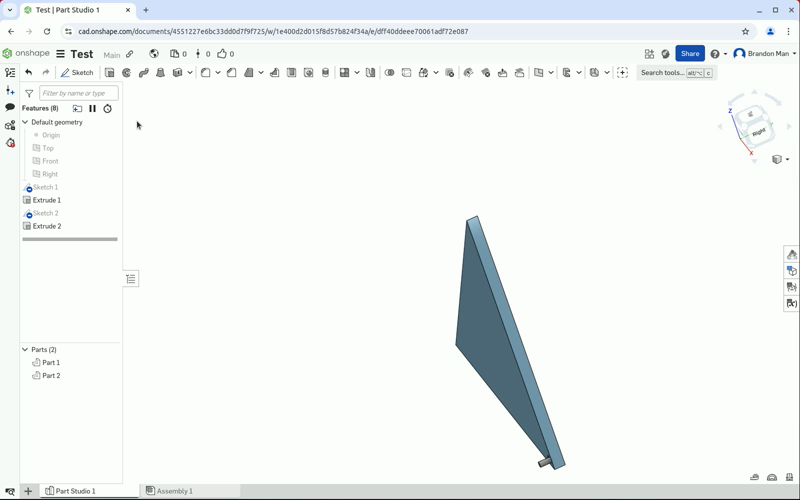
key(right, 2)
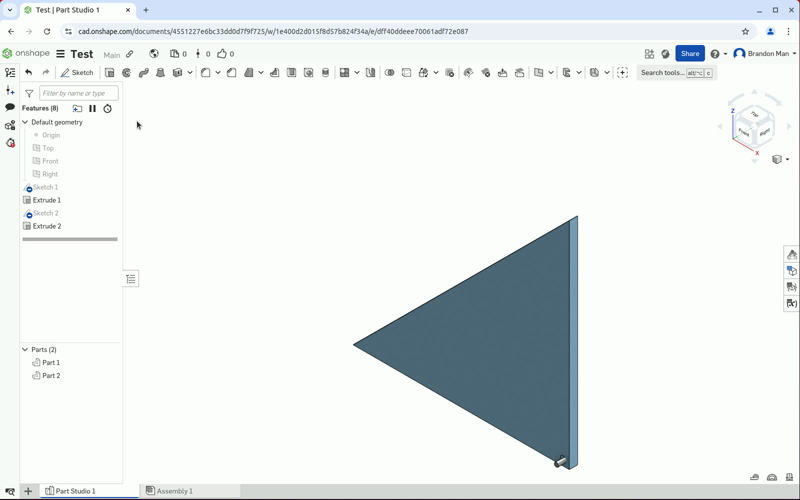
mouse_move(73, 189)
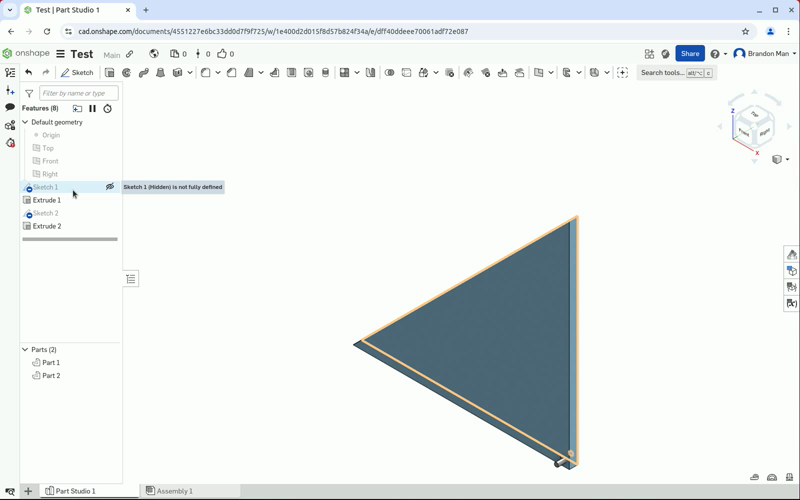
click(73, 189)